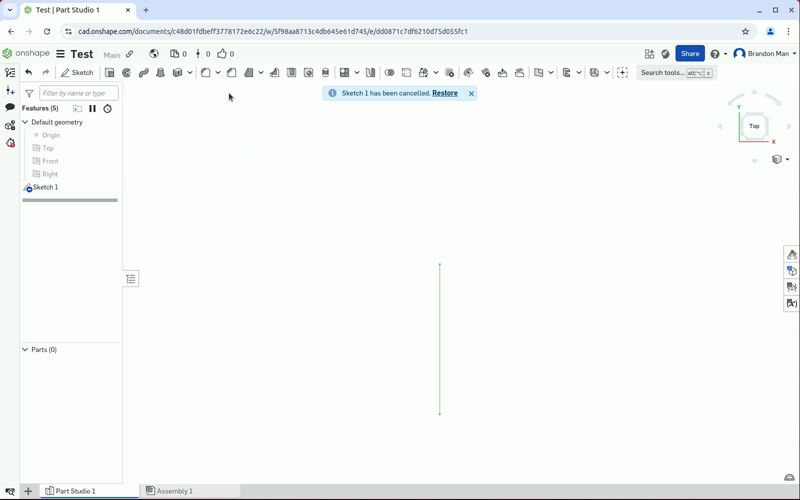
key(shift+h)
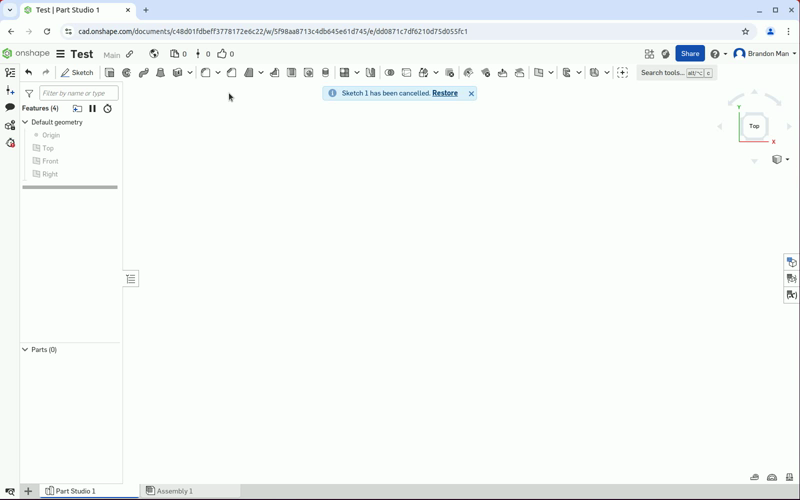
mouse_move(73, 352)
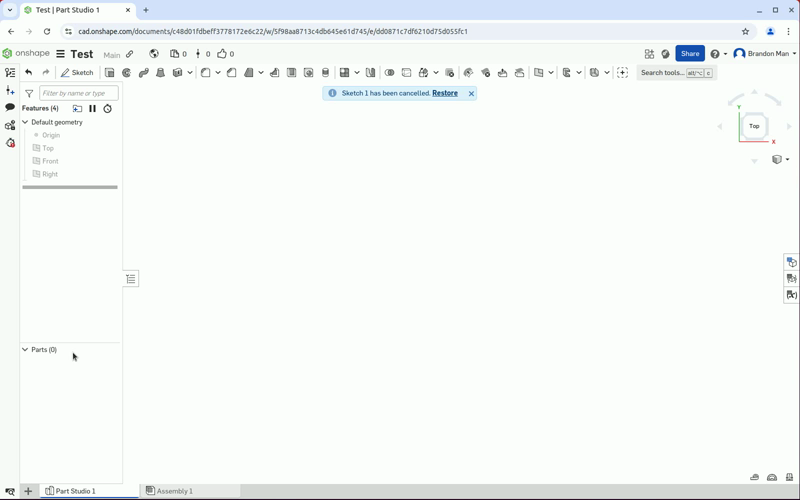
key(y)
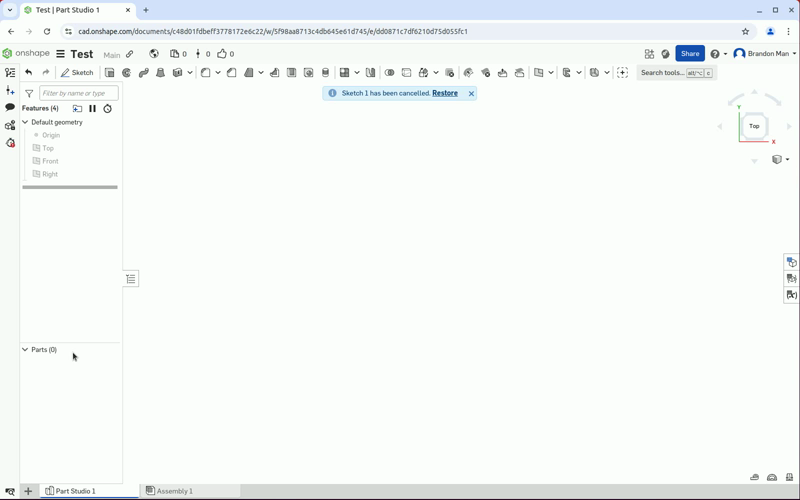
key(shift+p)
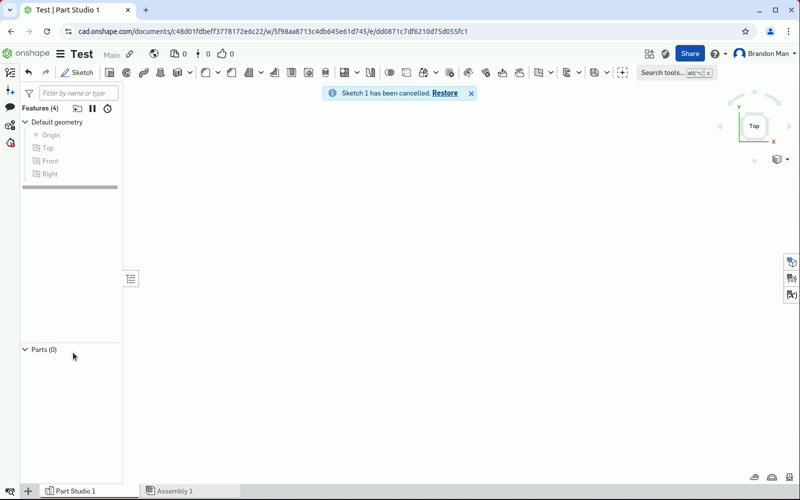
key(space)
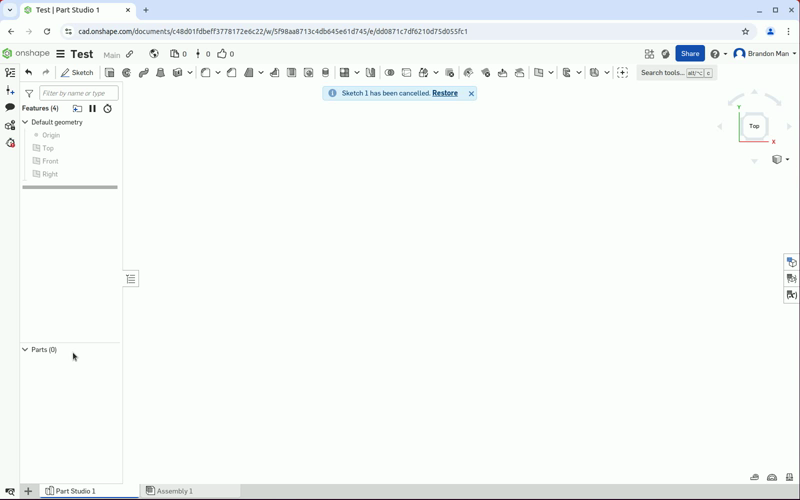
key_down(shift)
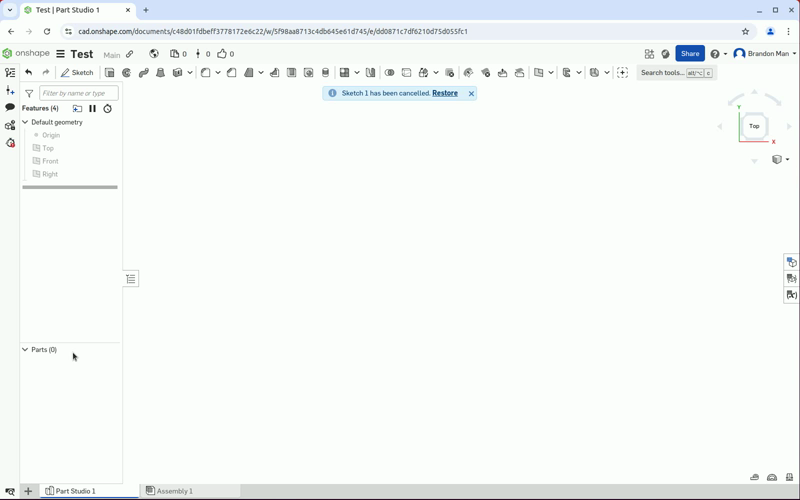
key(up)
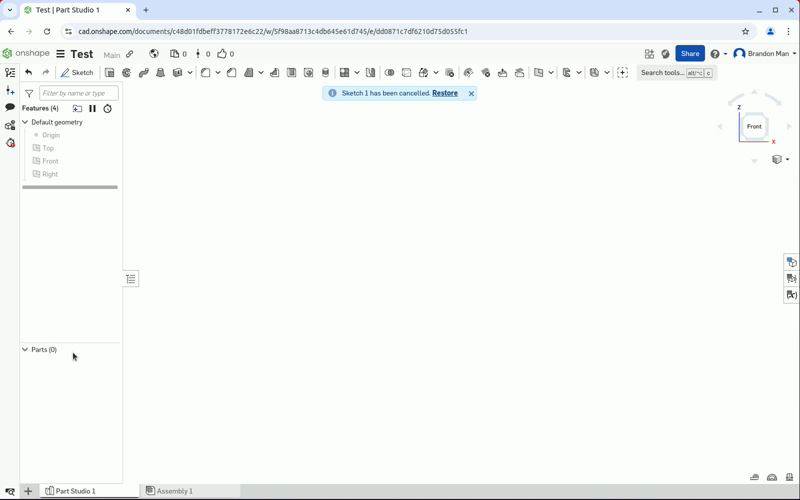
key_up(shift)
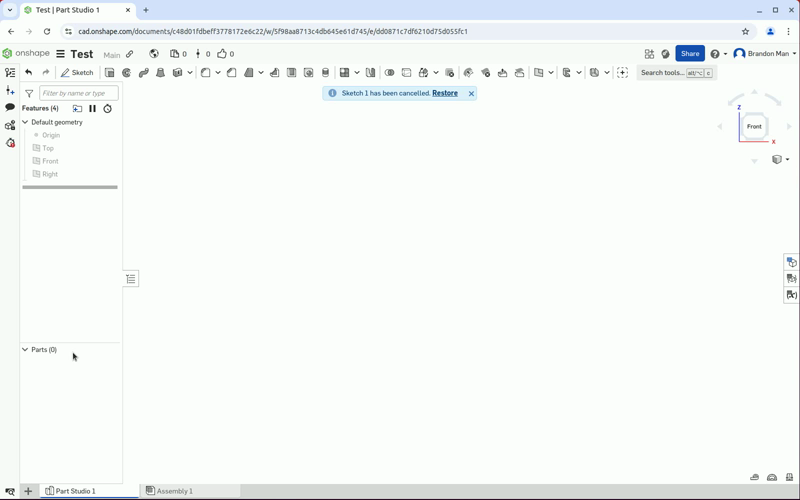
key(space)
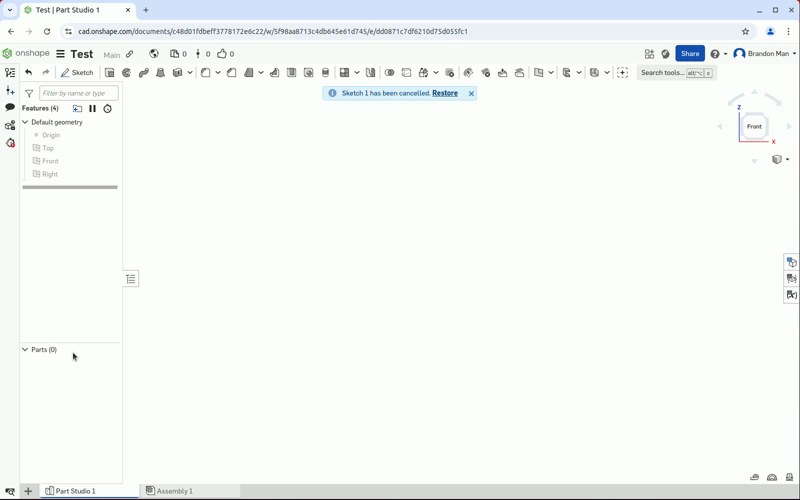
key_down(shift)
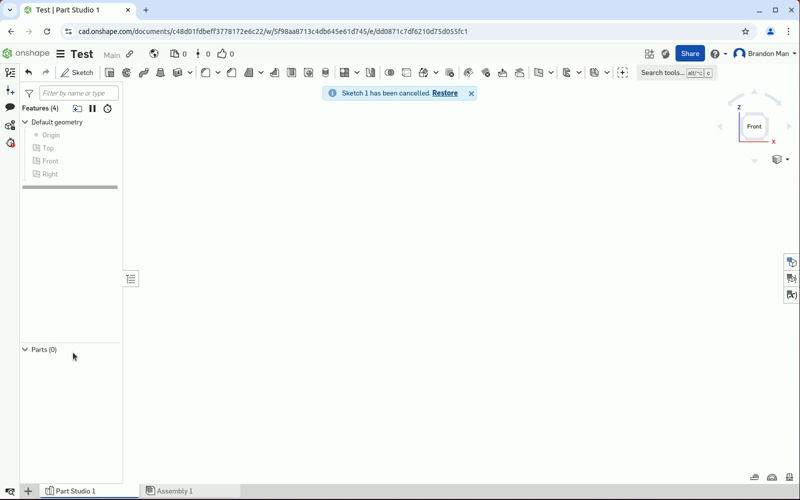
key(left)
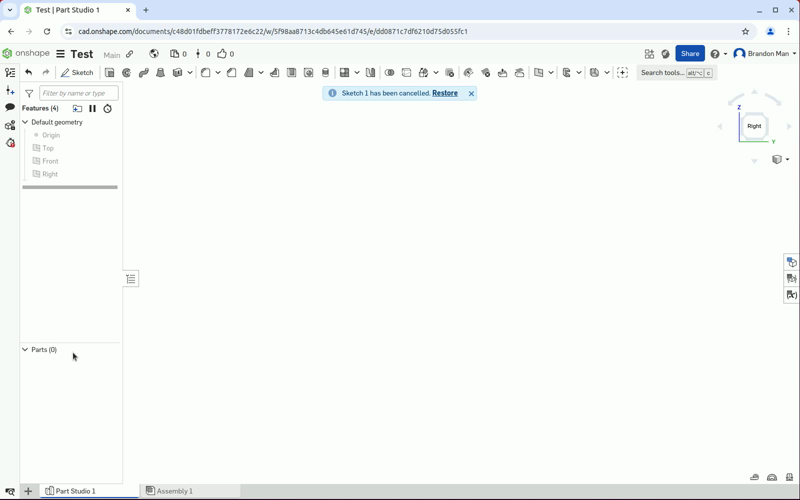
key_up(shift)
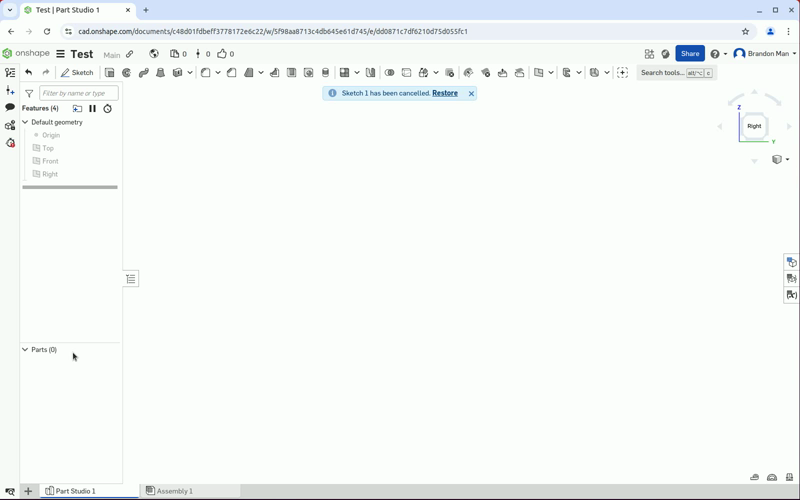
mouse_move(73, 352)
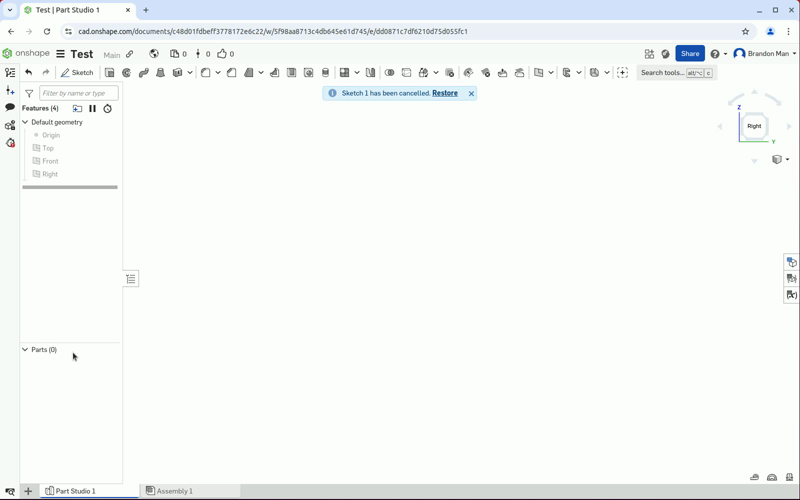
key(shift+y)
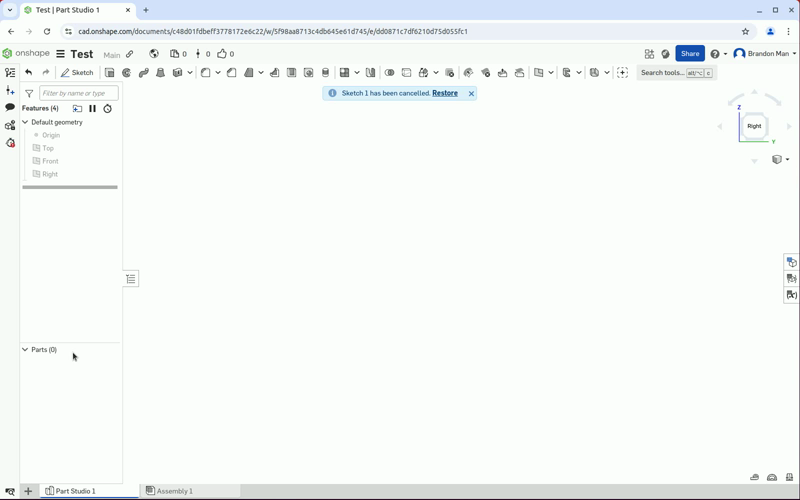
key(shift+s)
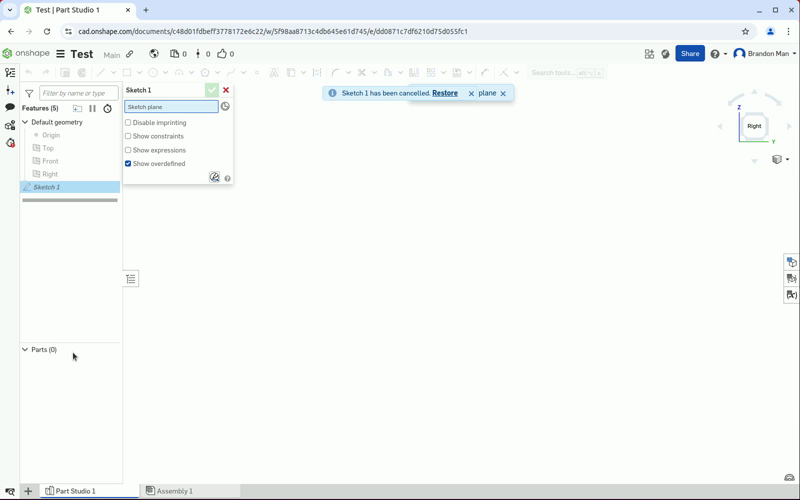
mouse_move(73, 176)
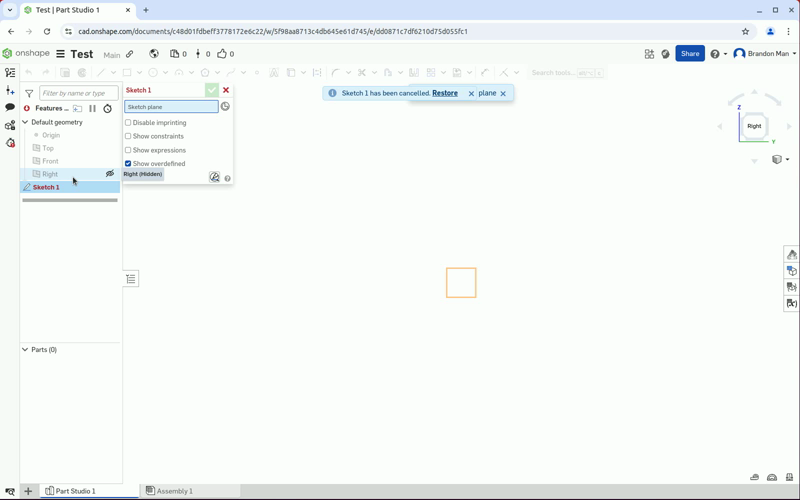
click(73, 176)
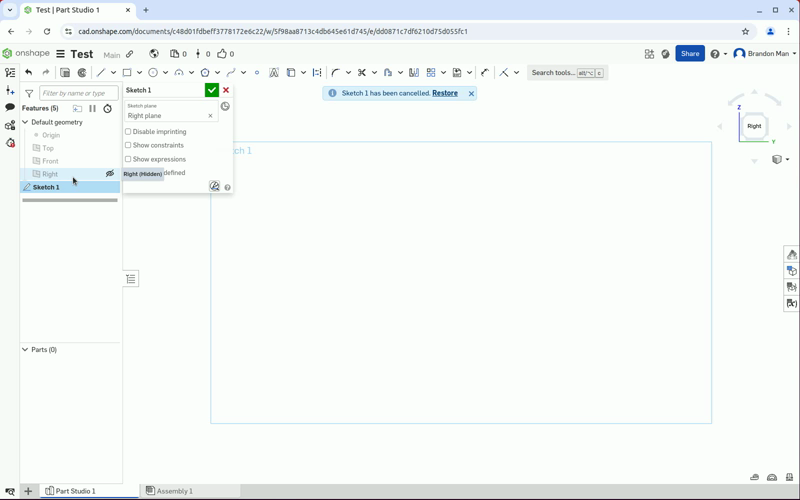
mouse_move(73, 352)
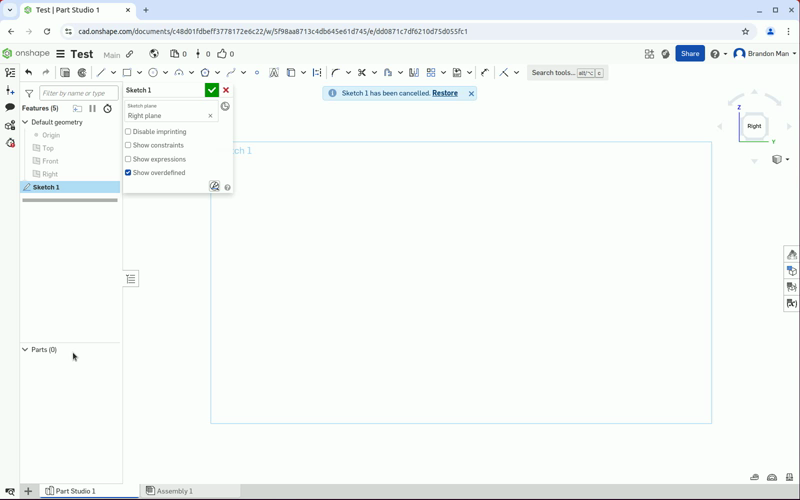
key(y)
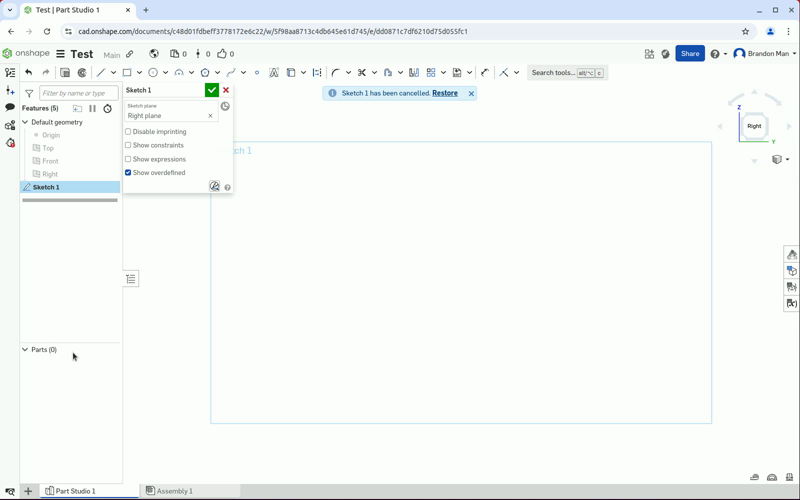
key(c)
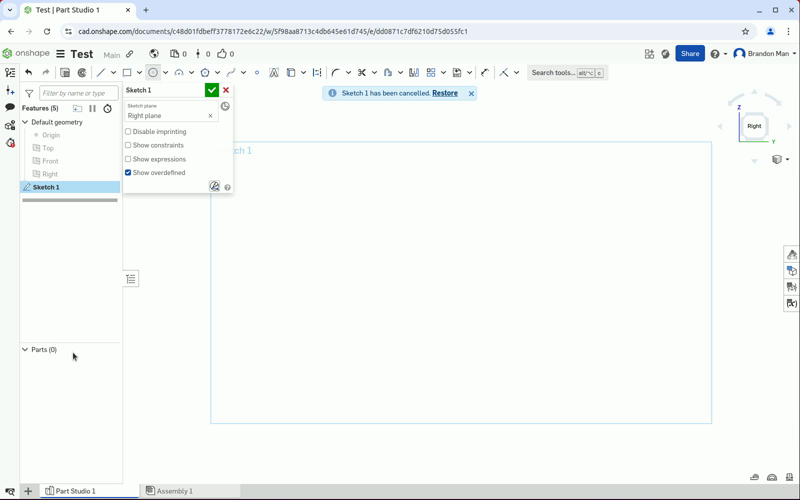
key_down(shift)
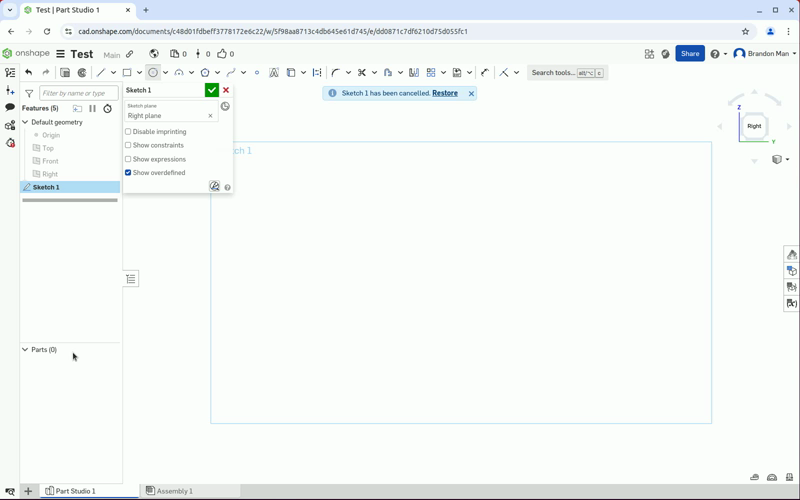
mouse_move(461, 282)
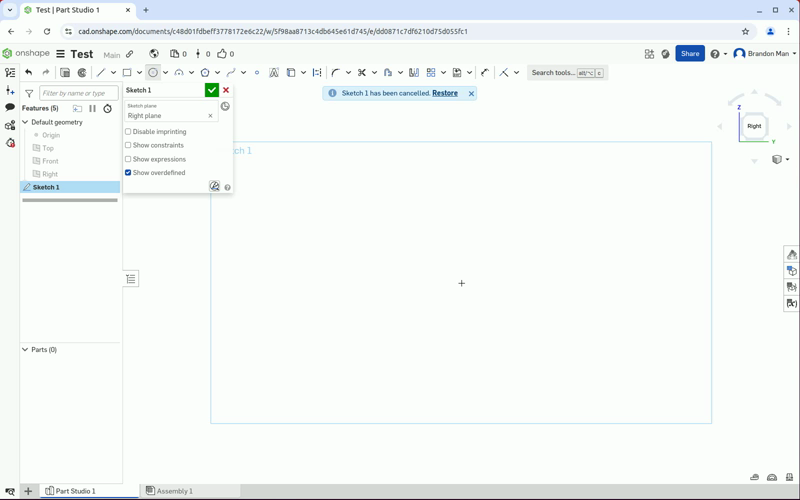
click(461, 282)
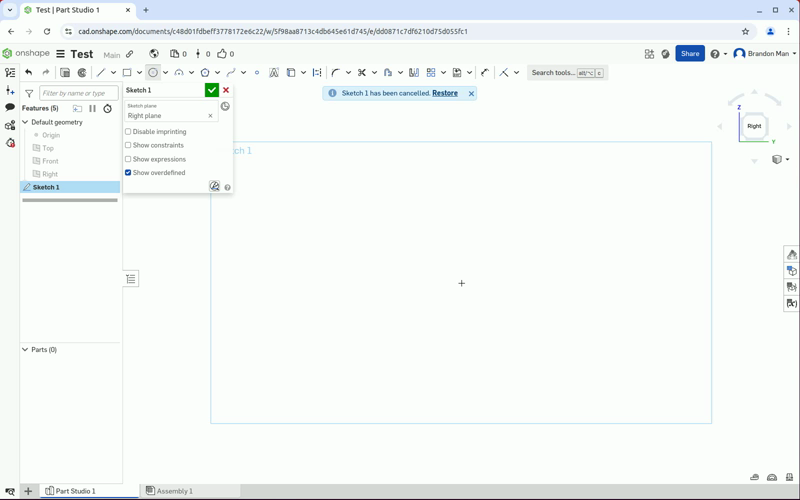
key_up(shift)
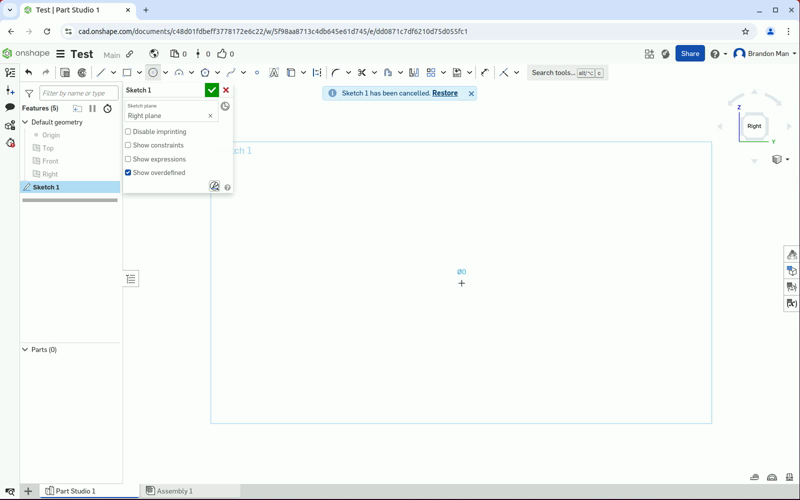
mouse_move(557, 282)
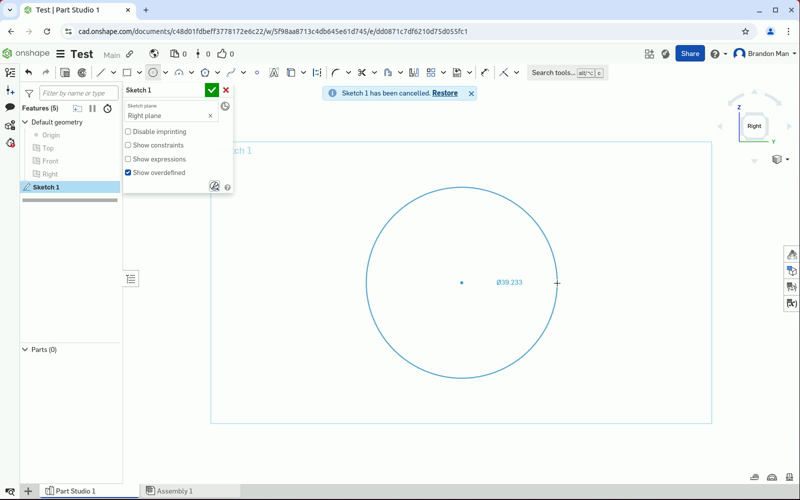
click(557, 282)
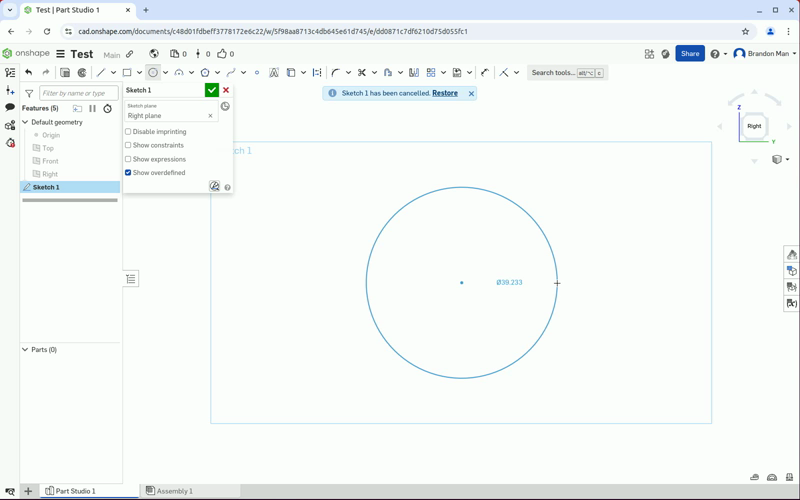
key(esc)
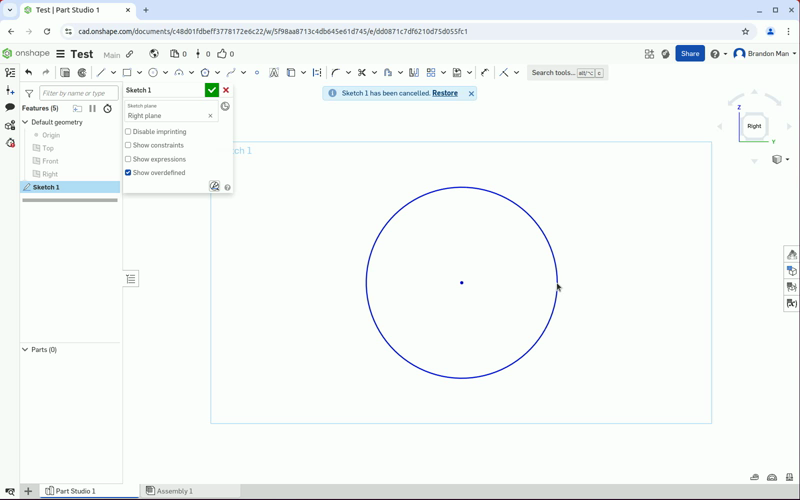
mouse_move(398, 248)
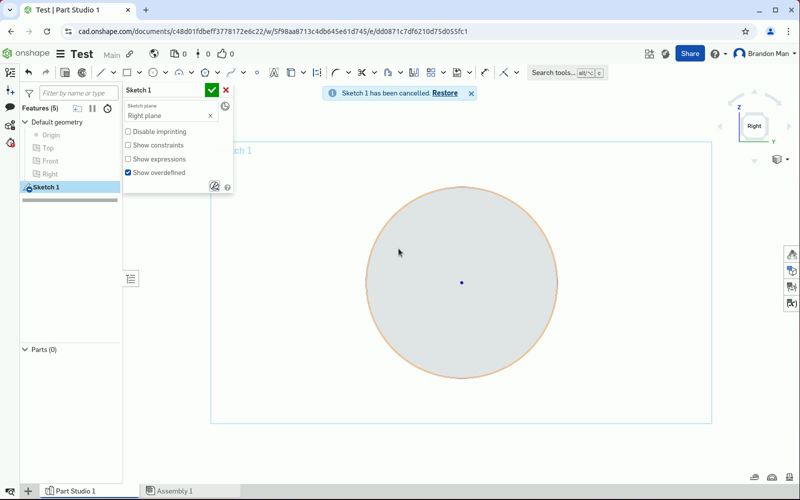
click(398, 248)
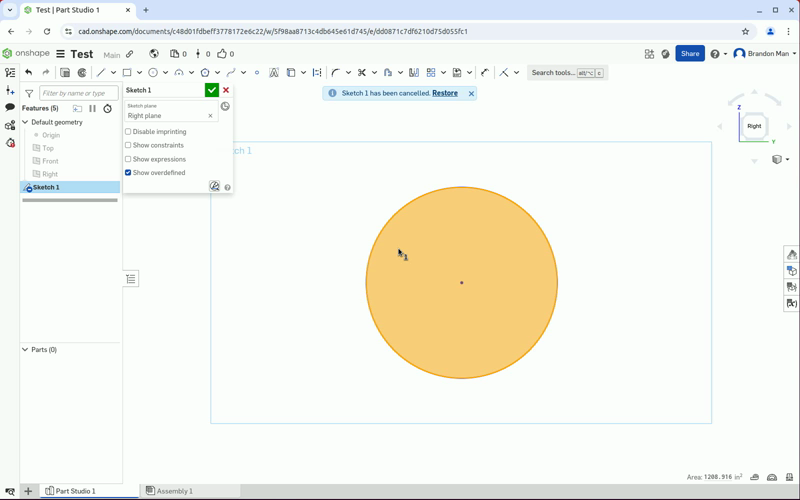
mouse_move(73, 352)
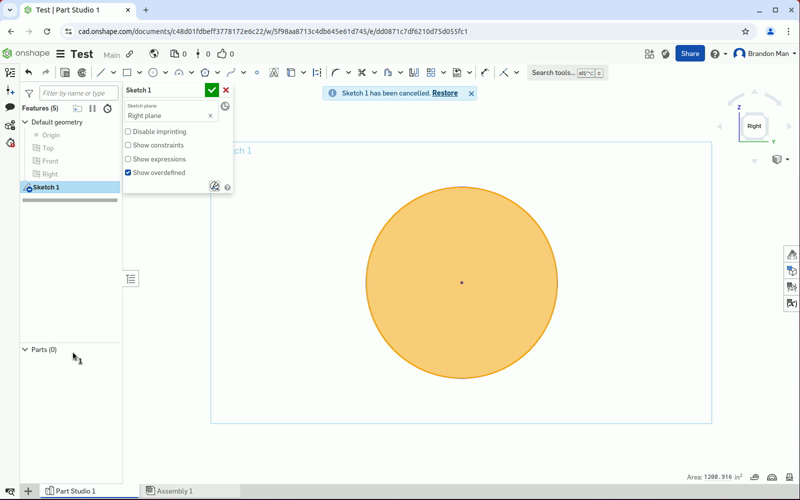
key(shift+y)
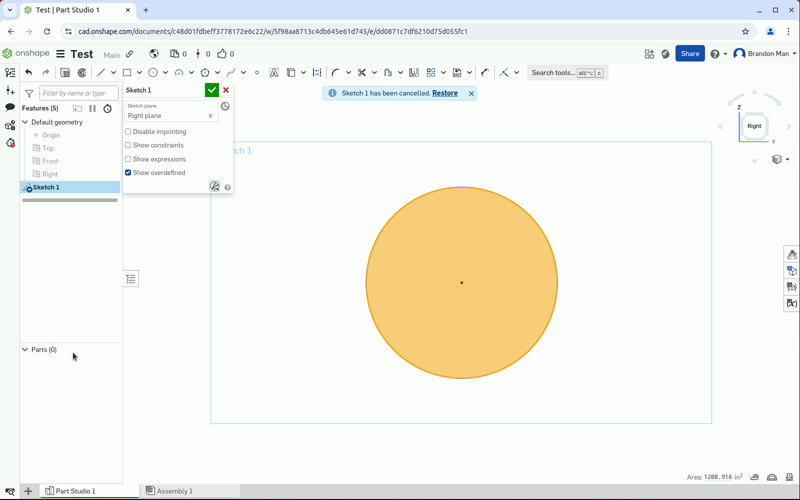
key(shift+e)
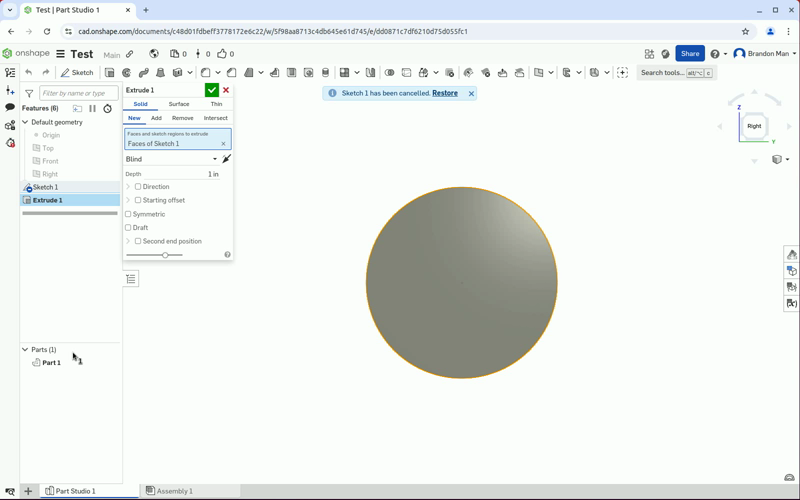
mouse_move(143, 106)
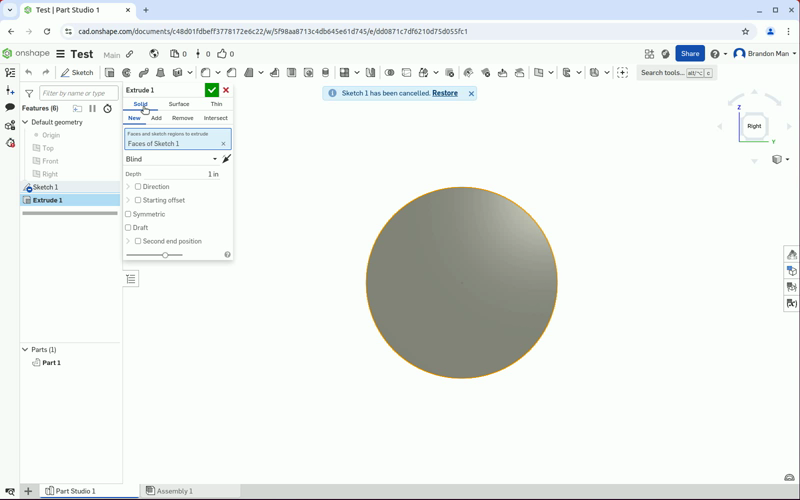
click(143, 106)
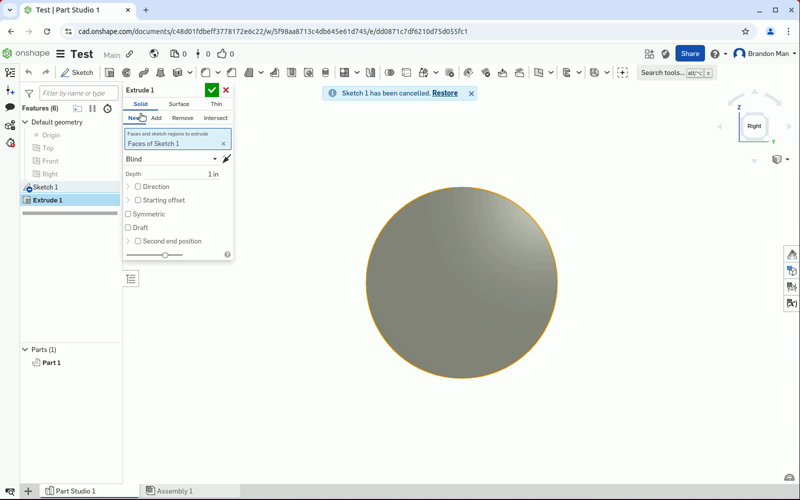
mouse_move(137, 120)
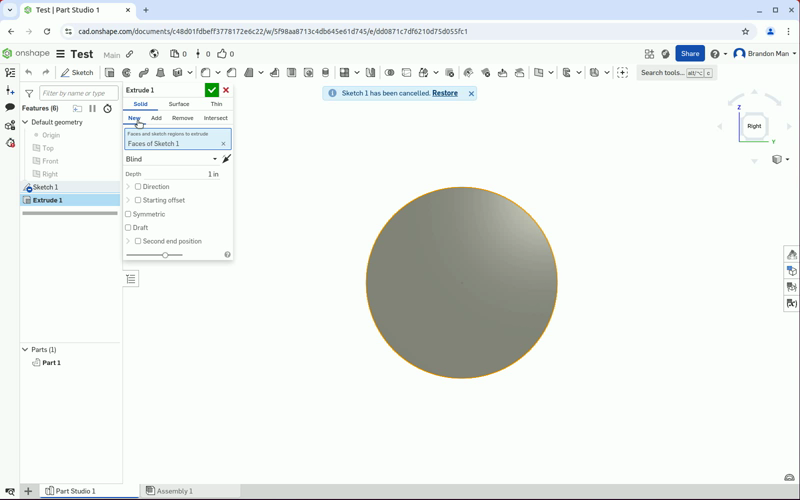
click(137, 120)
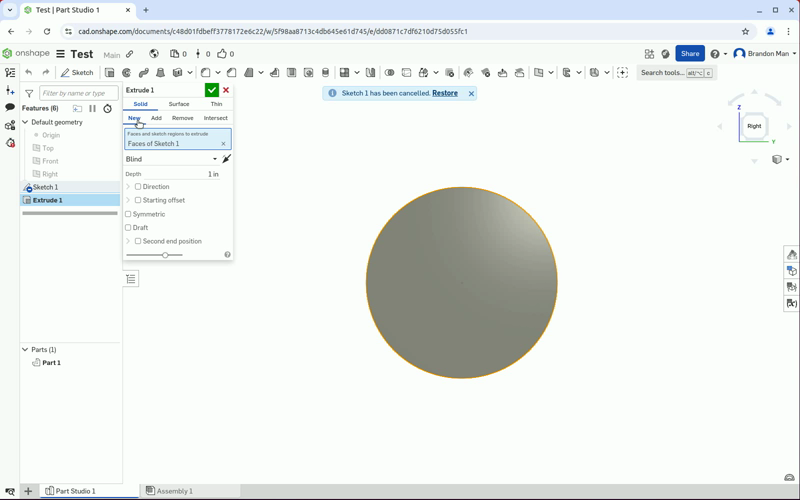
key(tab, 4)
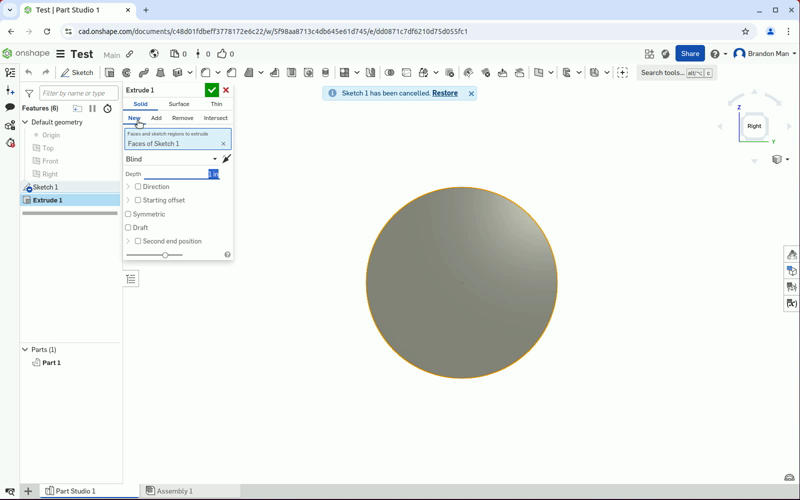
text(23.108)
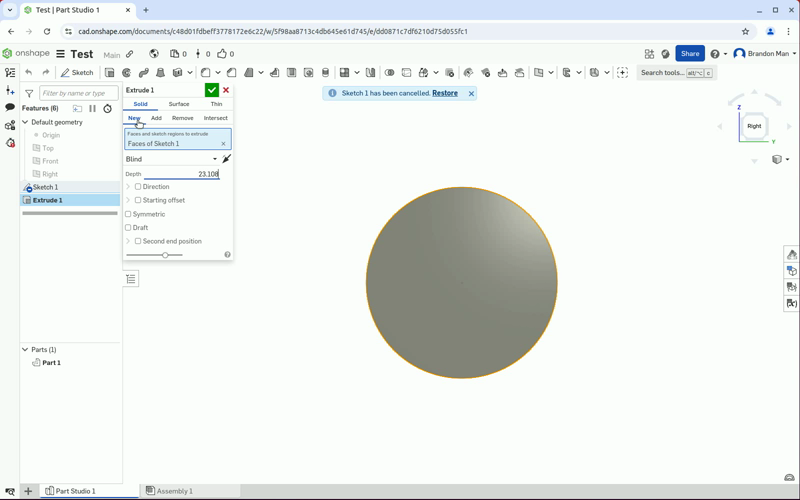
key(enter)
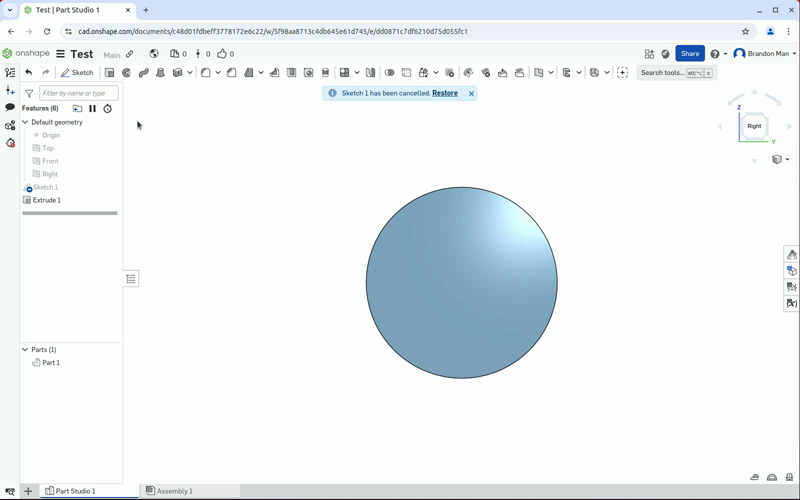
key(shift+h)
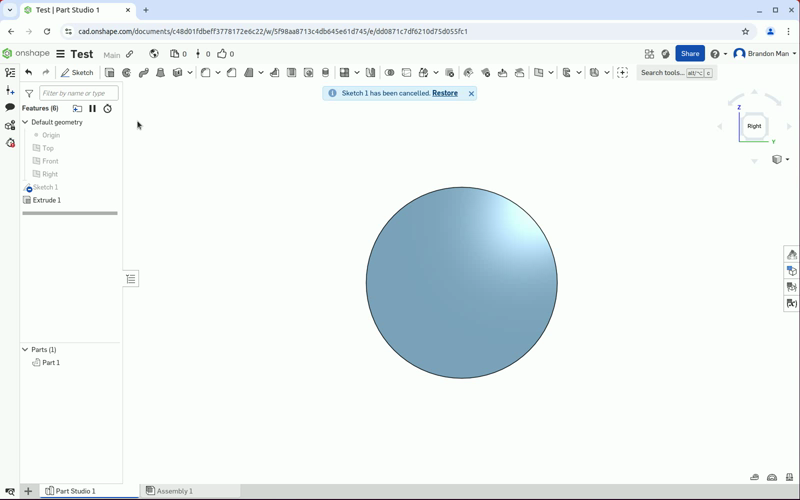
key(shift+h)
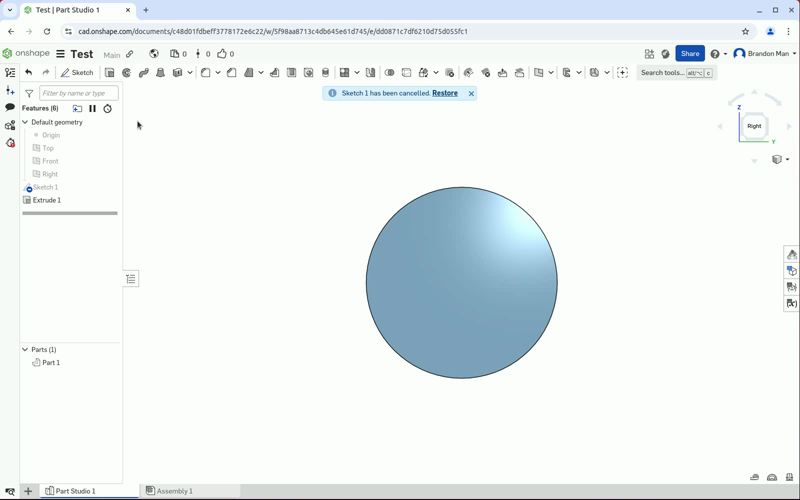
mouse_move(73, 189)
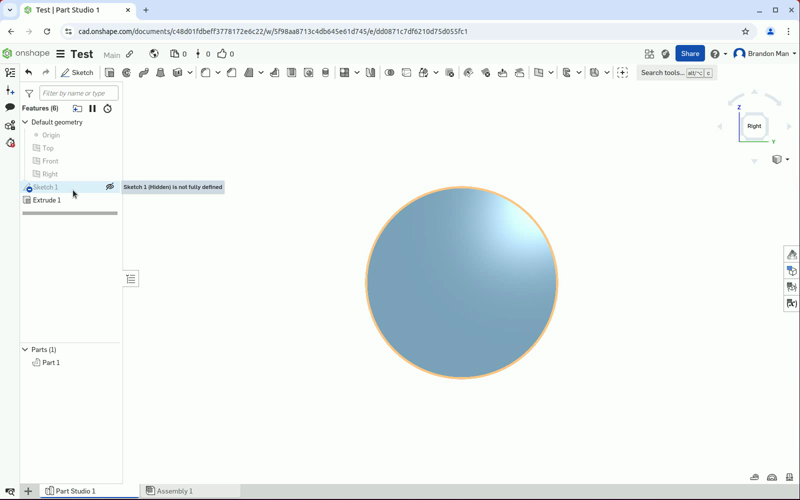
click(73, 189)
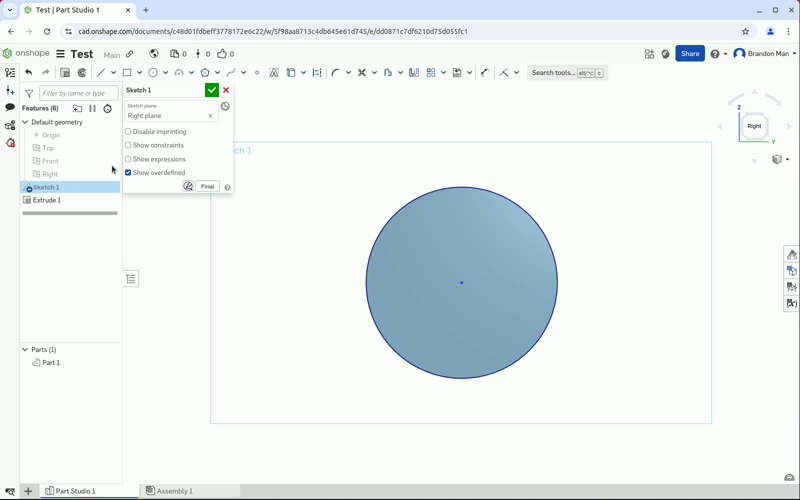
mouse_move(229, 92)
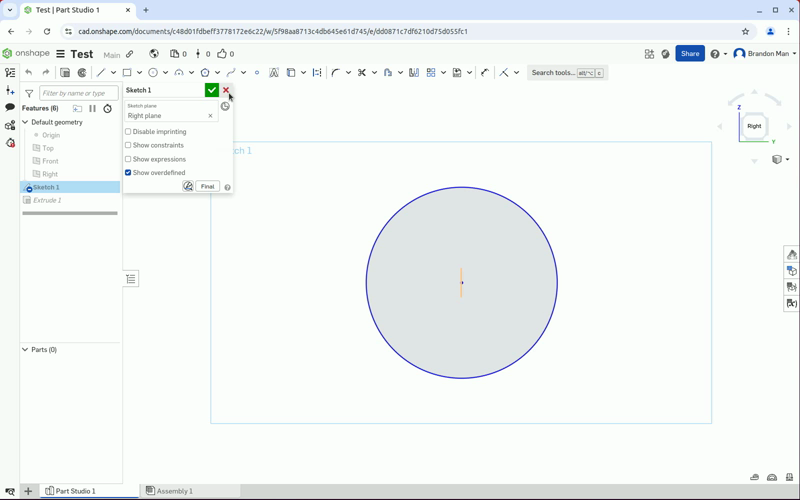
click(229, 92)
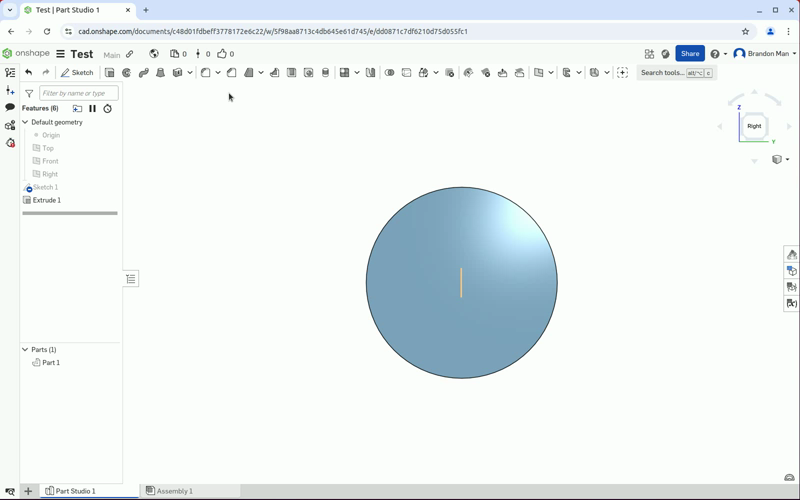
mouse_move(541, 75)
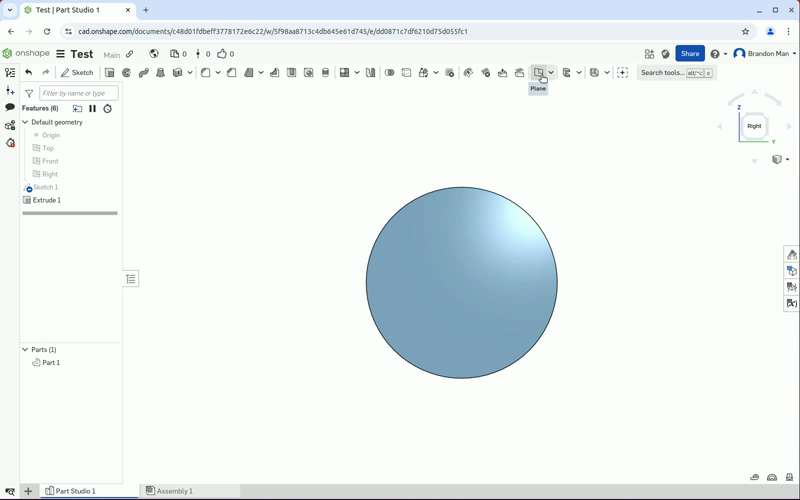
click(541, 75)
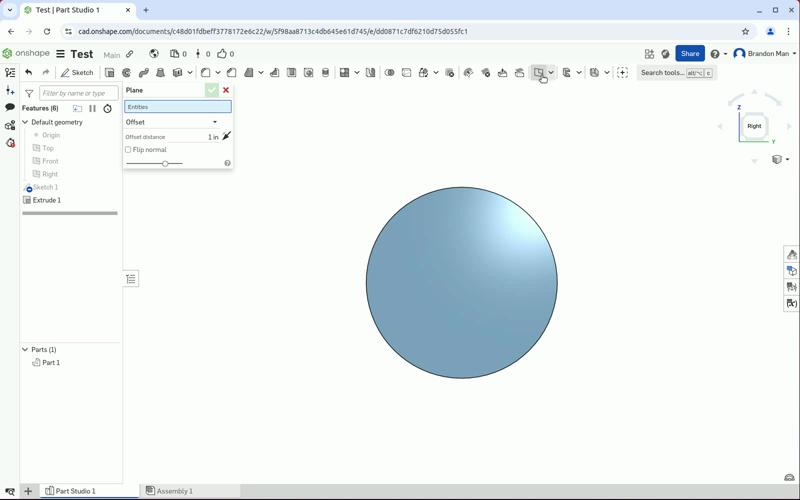
mouse_move(73, 176)
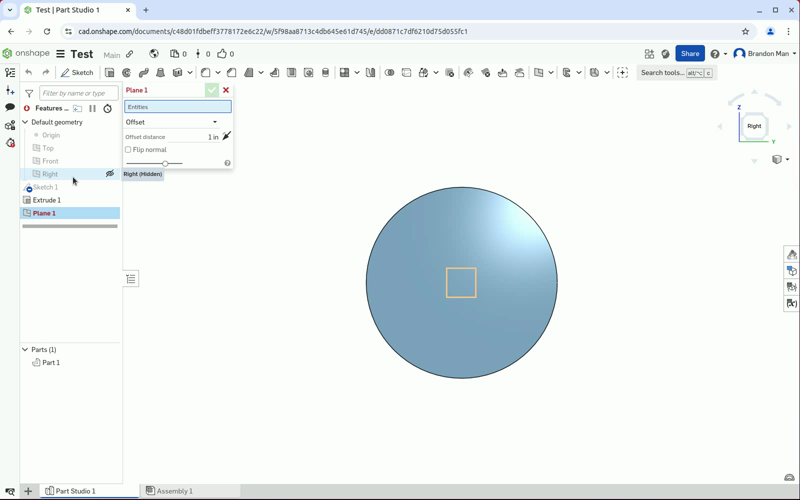
click(73, 176)
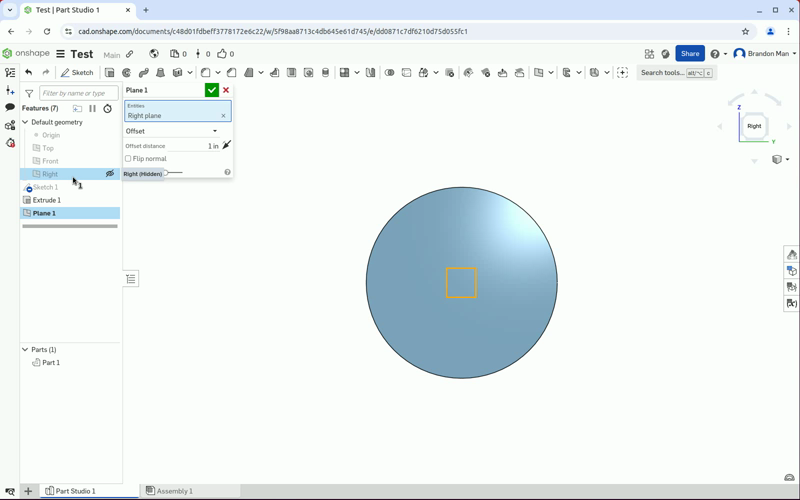
key(tab, 2)
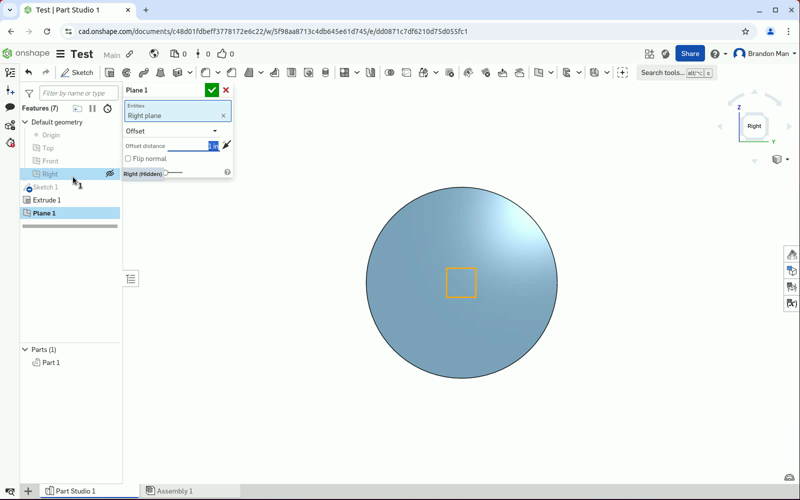
text(23.108)
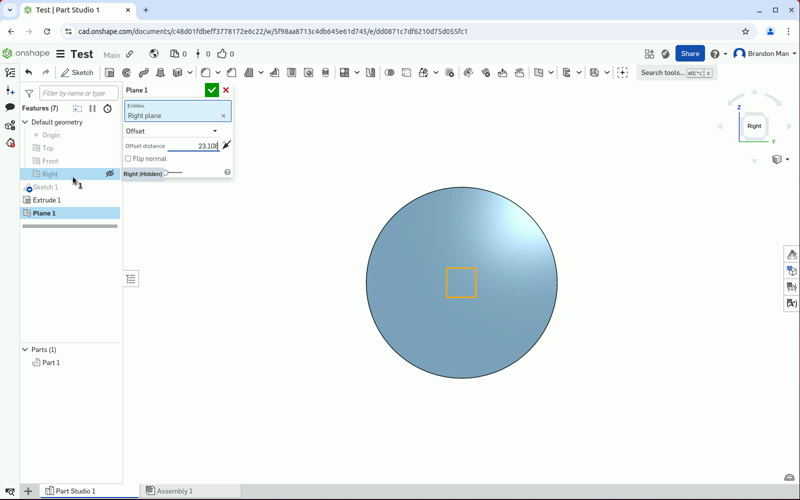
key(enter, 2)
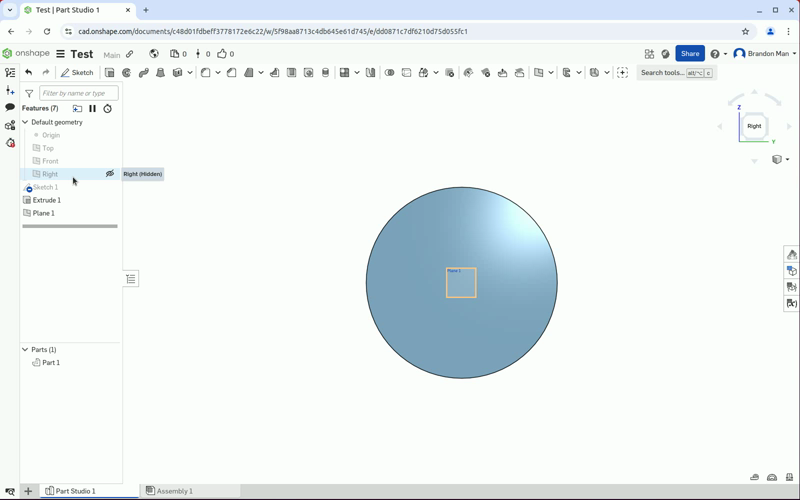
key(shift+s)
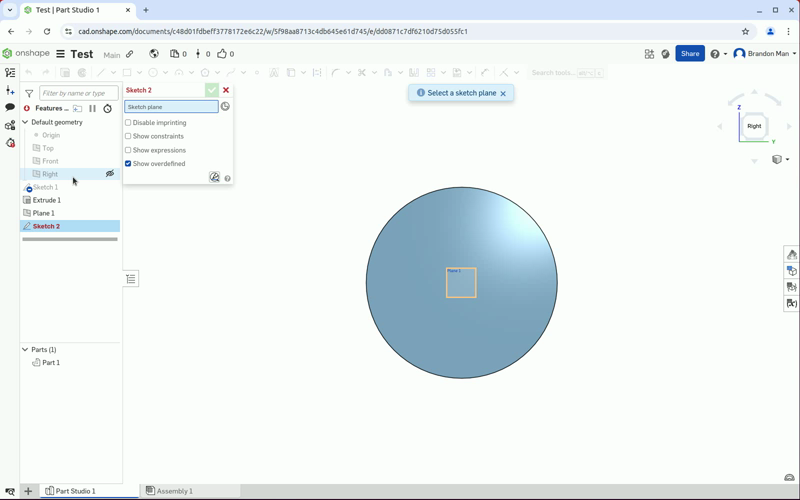
mouse_move(73, 215)
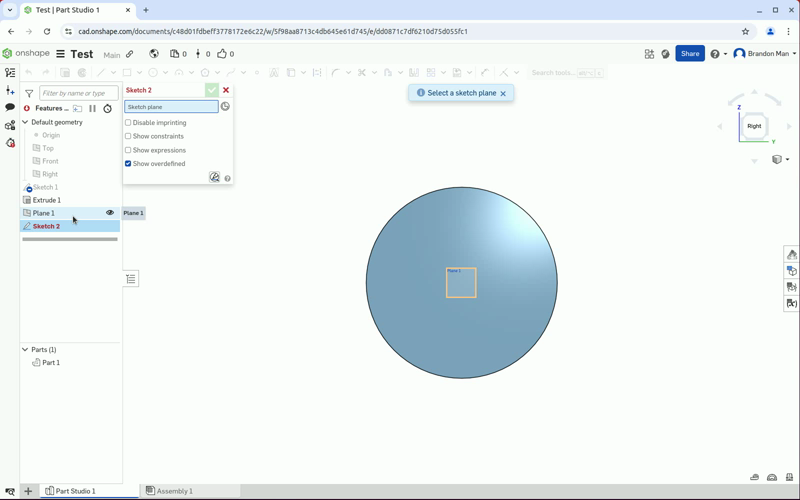
click(73, 215)
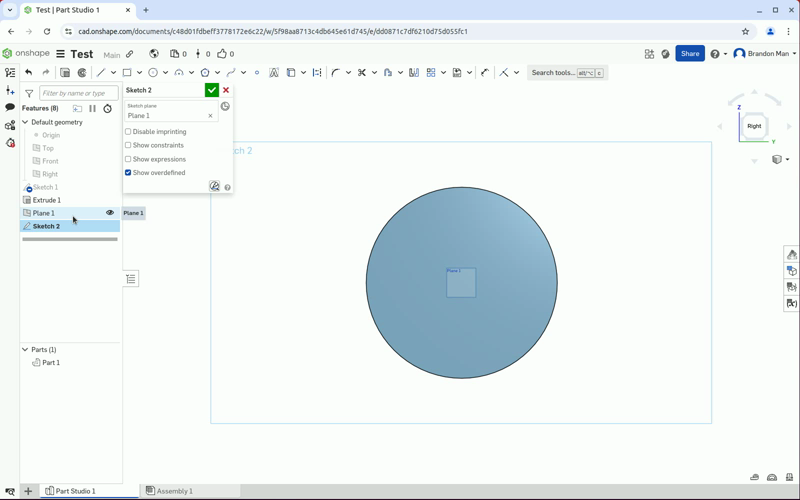
mouse_move(73, 352)
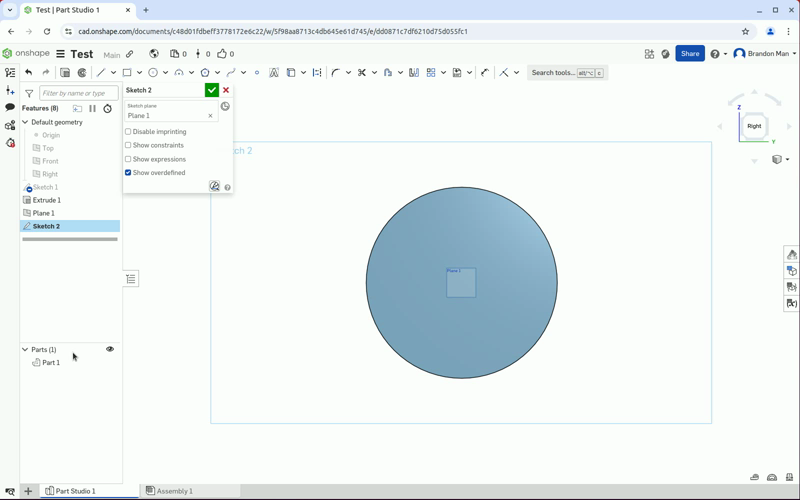
key(y)
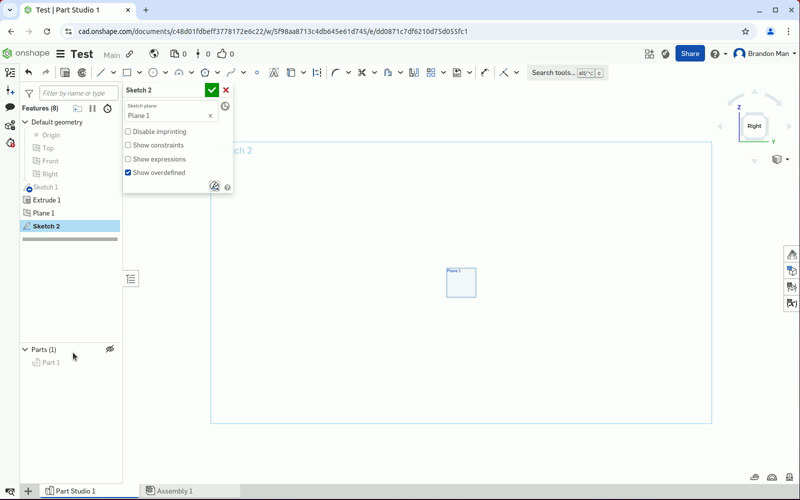
key(c)
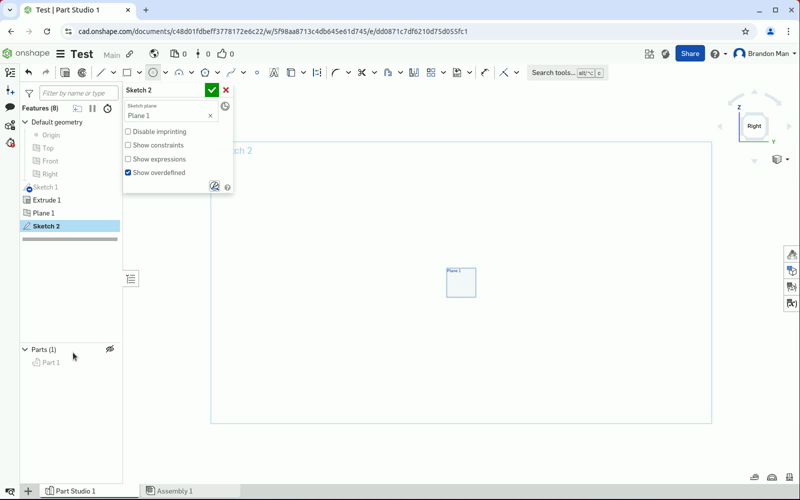
key_down(shift)
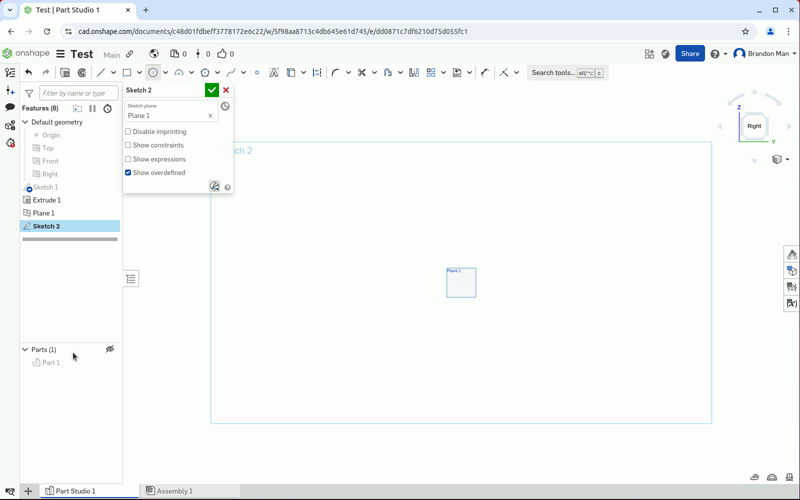
mouse_move(460, 282)
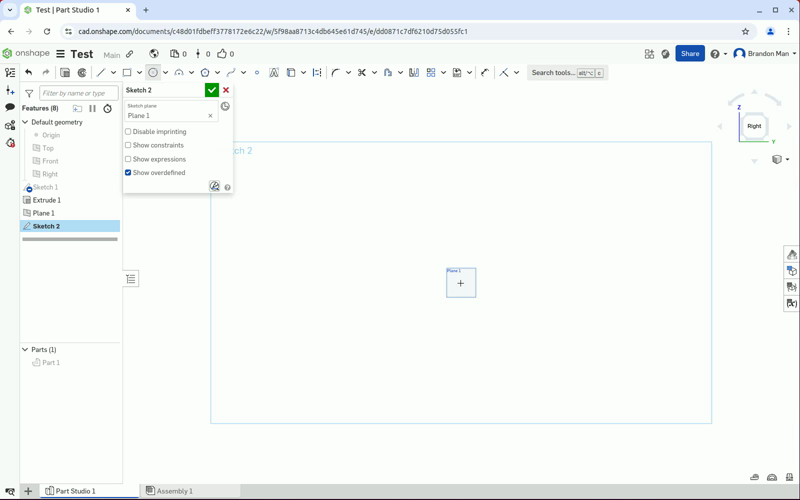
click(460, 282)
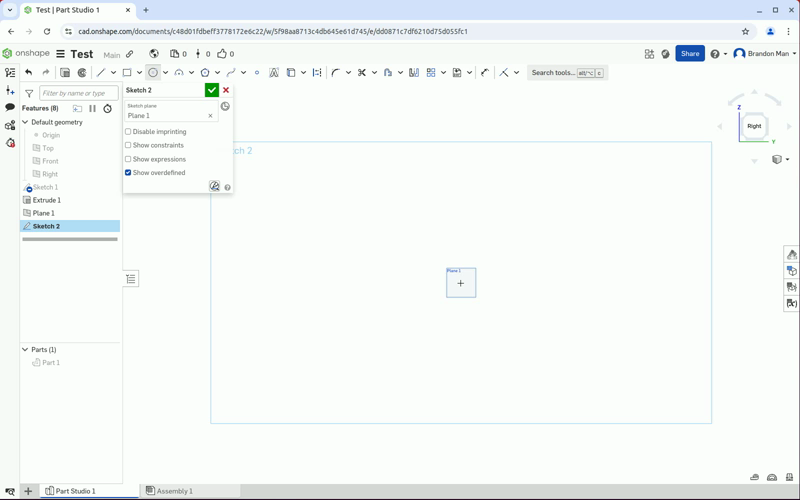
key_up(shift)
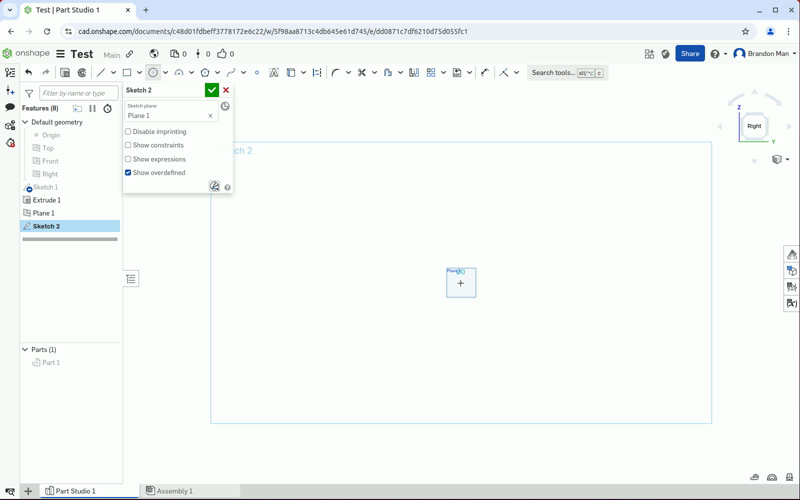
mouse_move(533, 282)
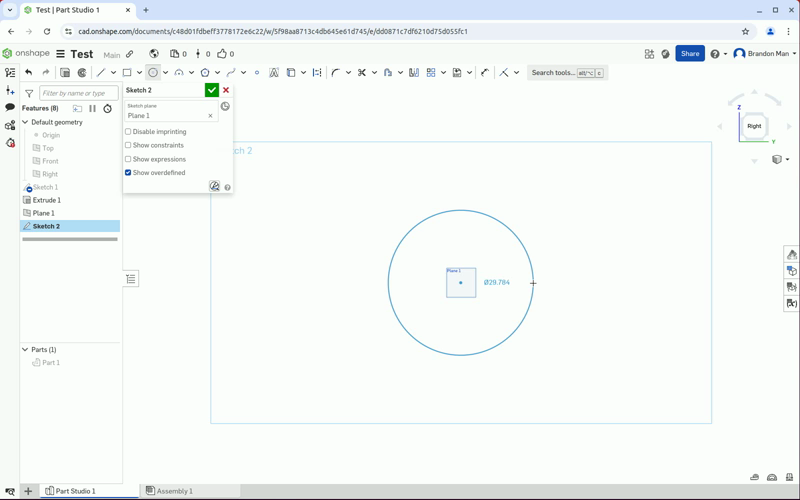
click(533, 282)
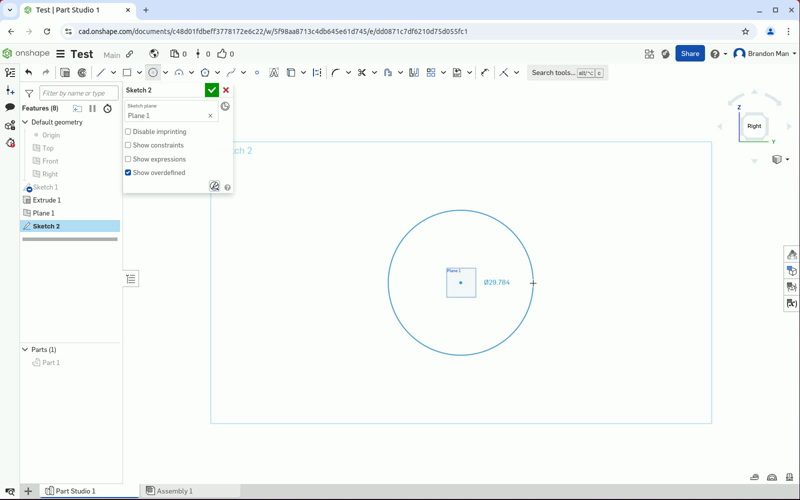
key(esc)
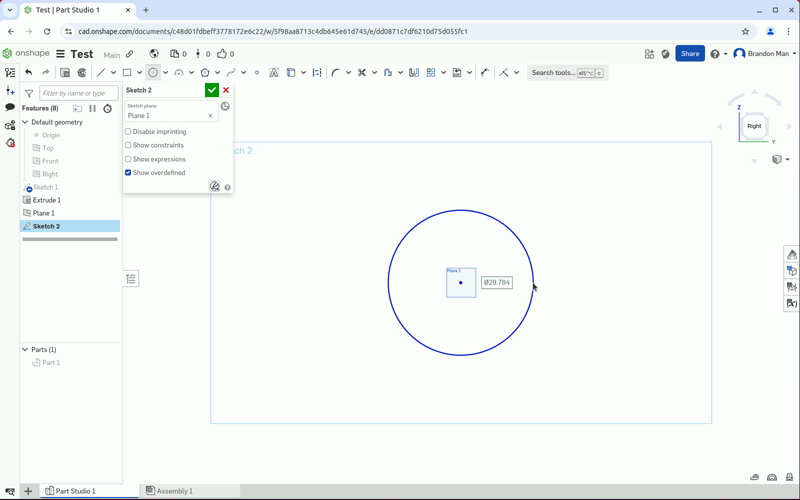
mouse_move(484, 277)
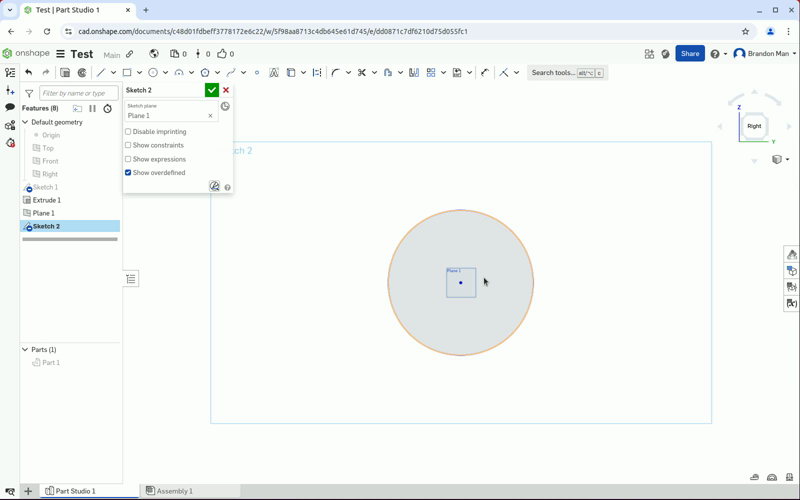
click(484, 277)
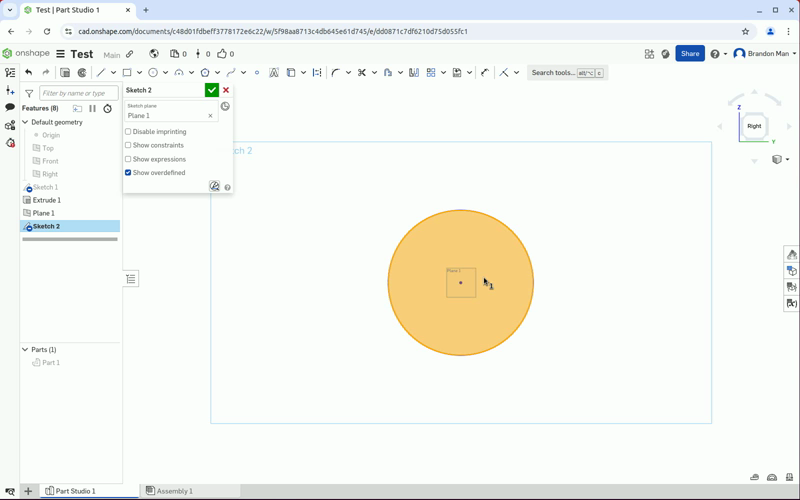
mouse_move(73, 352)
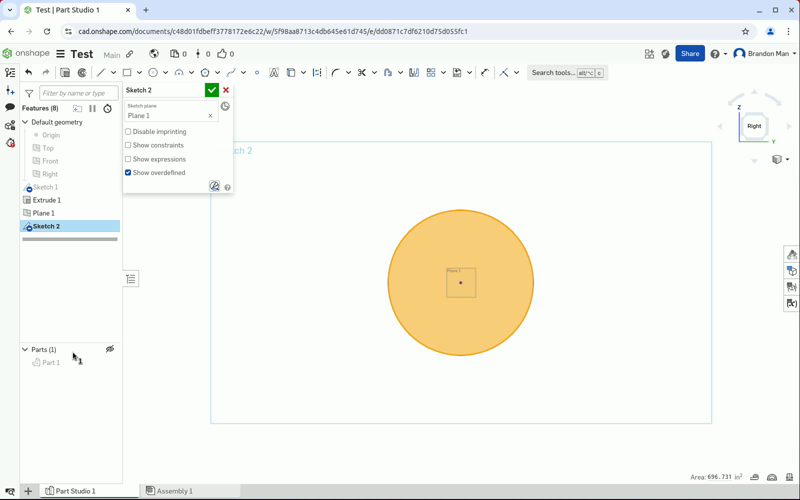
key(shift+y)
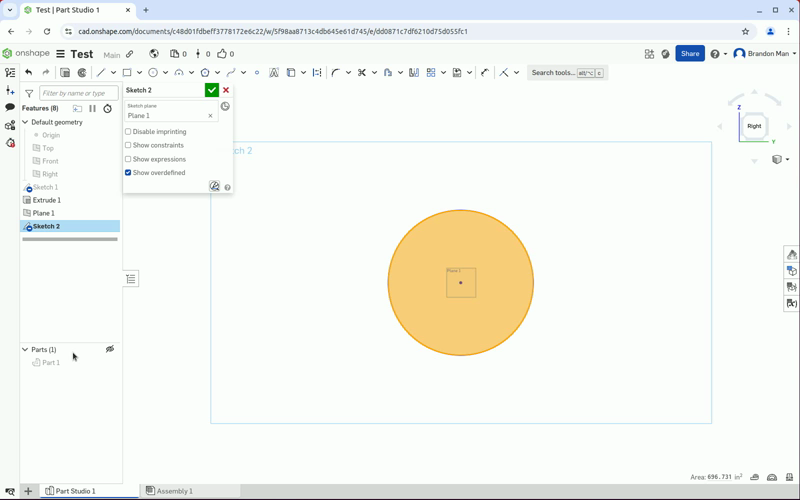
key(shift+e)
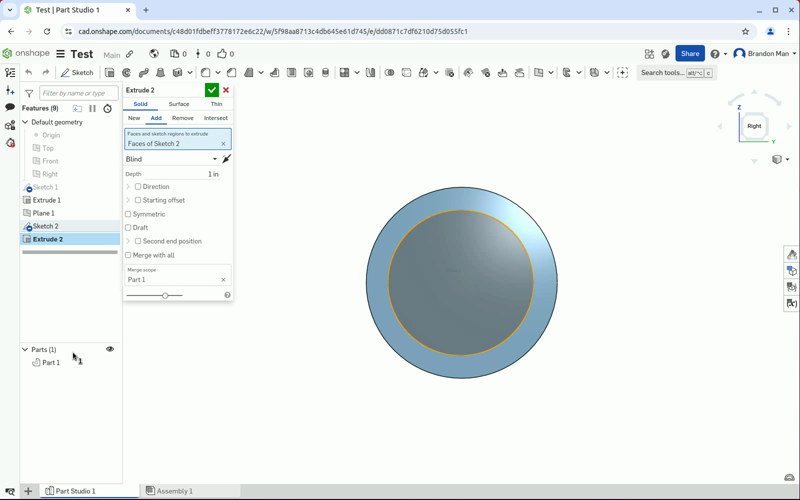
mouse_move(143, 106)
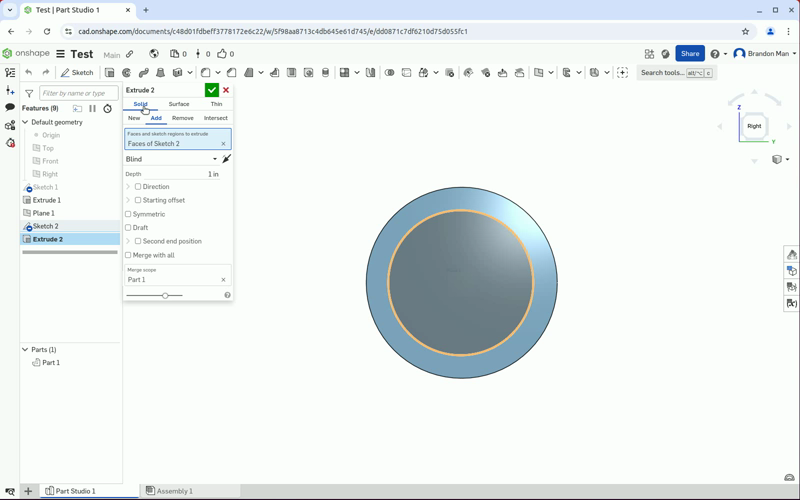
click(143, 106)
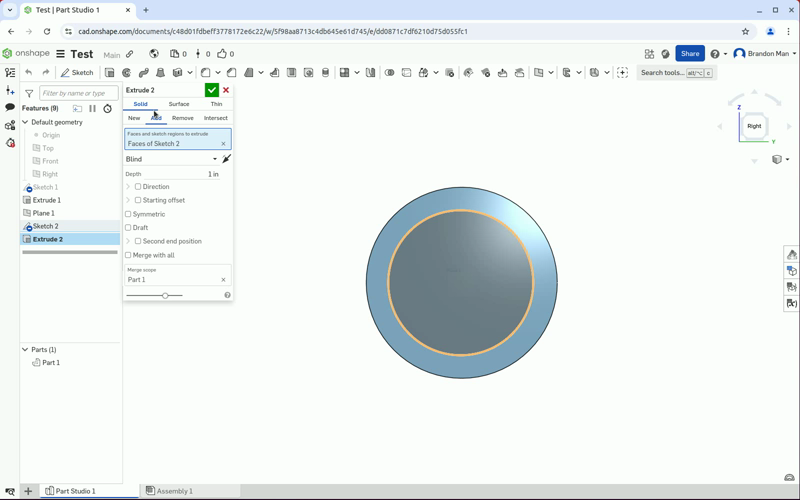
mouse_move(186, 120)
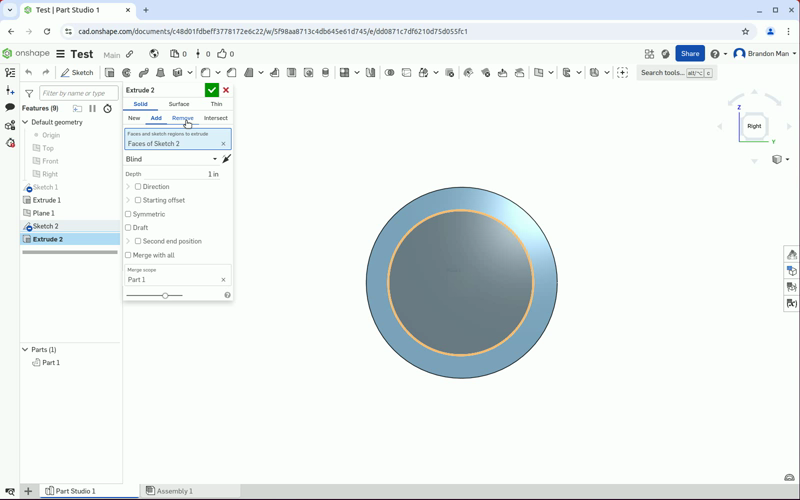
click(186, 120)
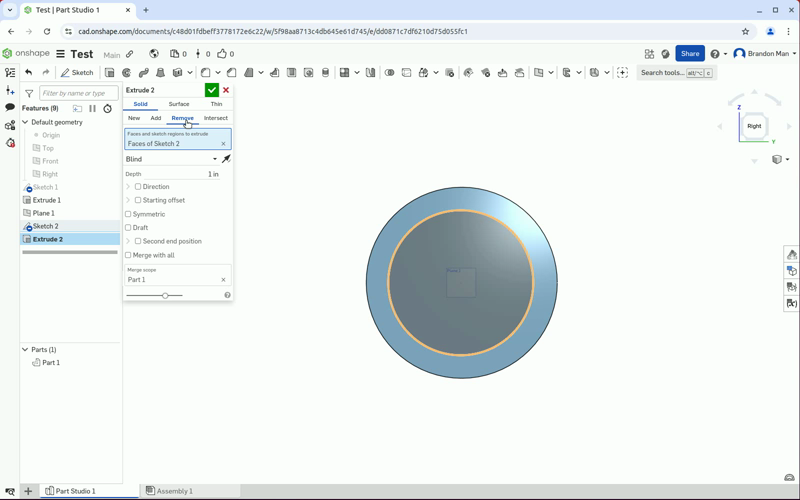
key(tab, 4)
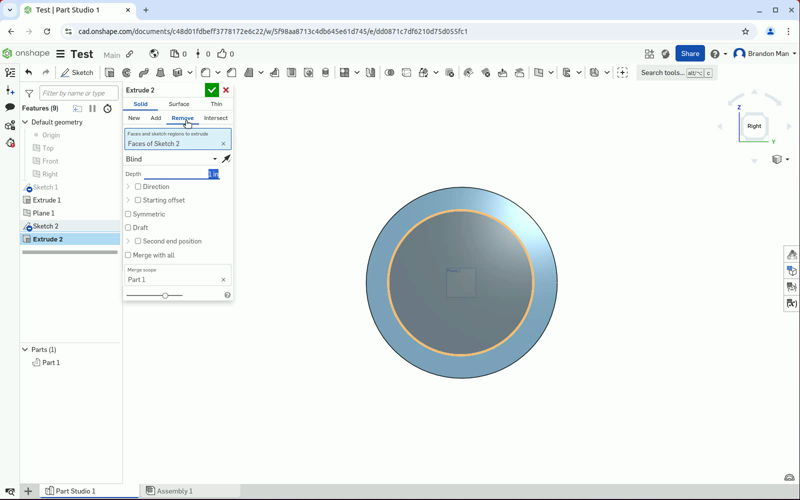
text(26.478)
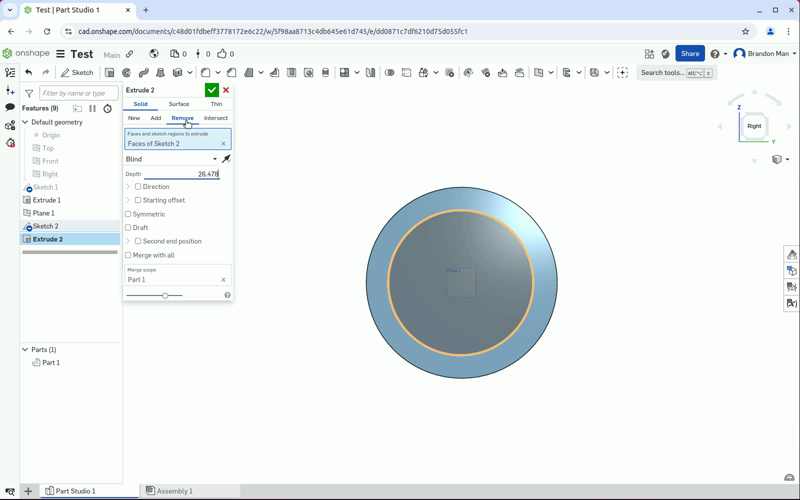
key(tab, 6)
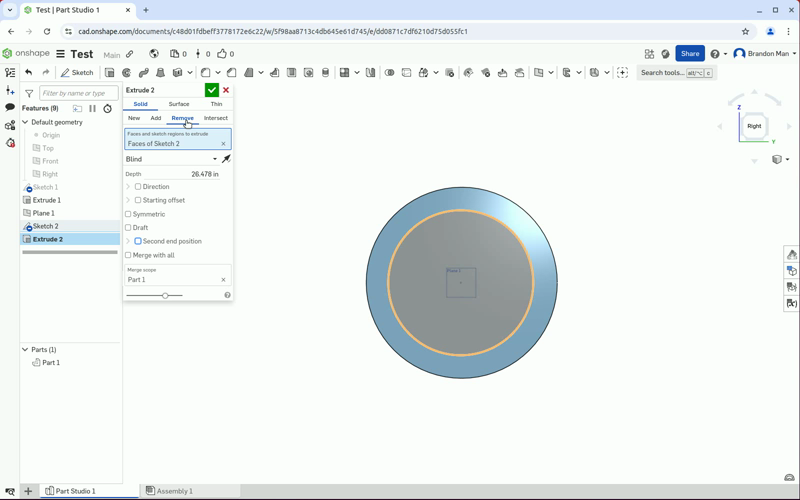
key(space)
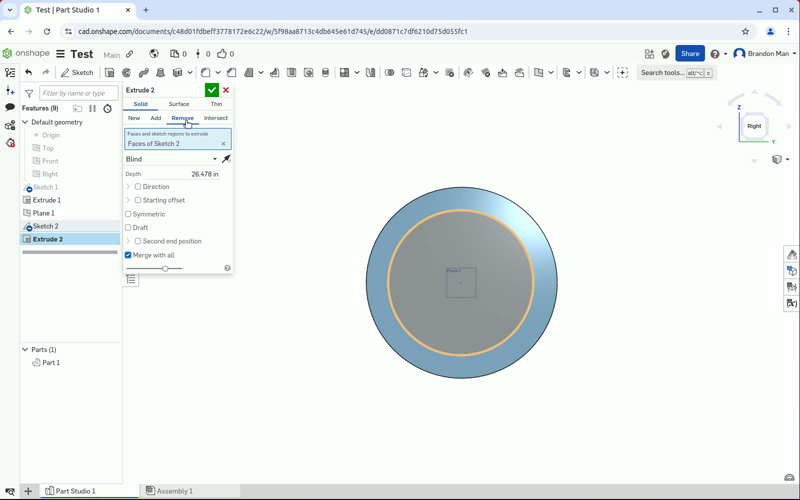
key(enter)
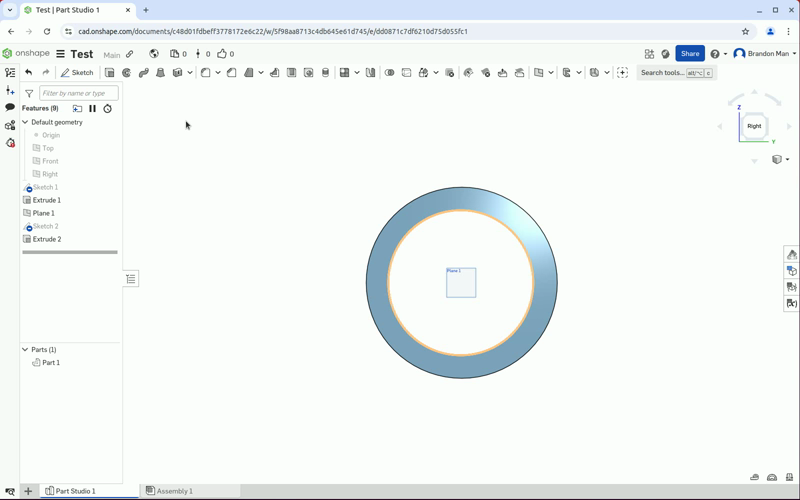
key(shift+h)
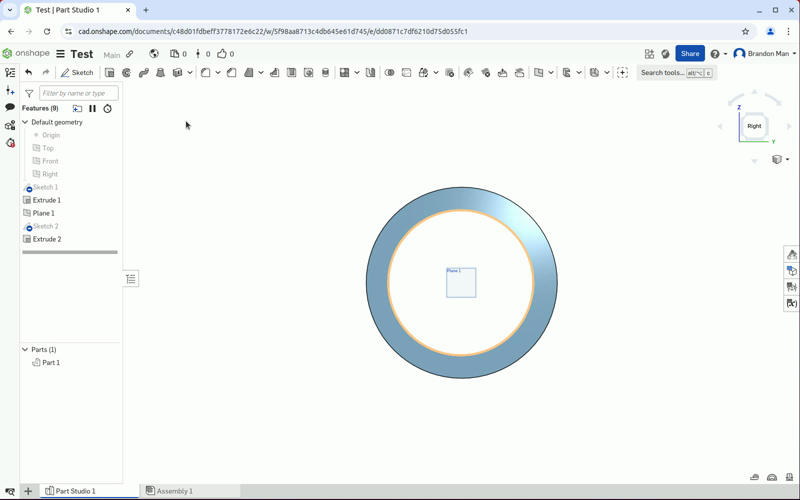
key(shift+h)
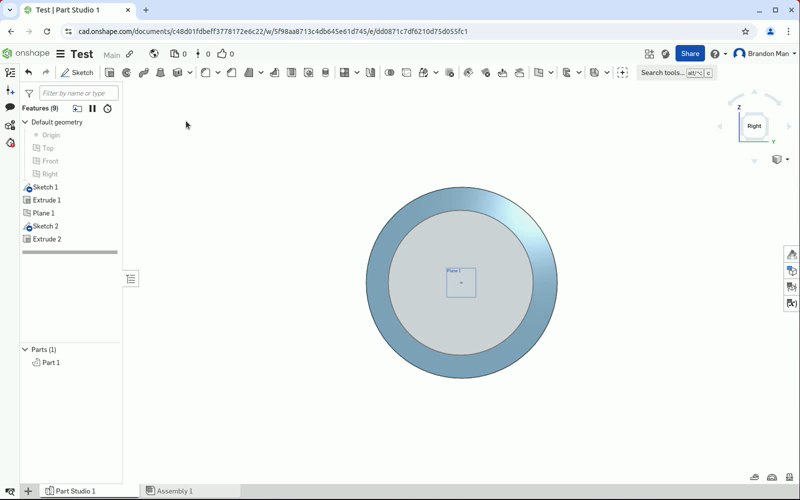
key(shift+7)
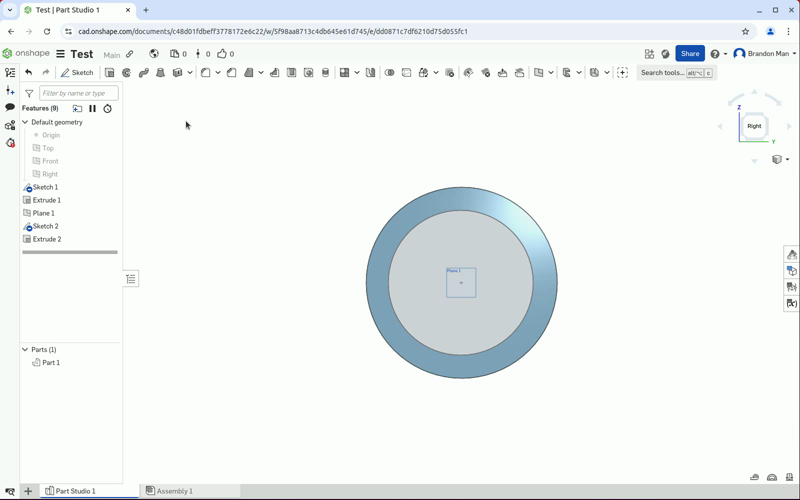
key(right, 2)
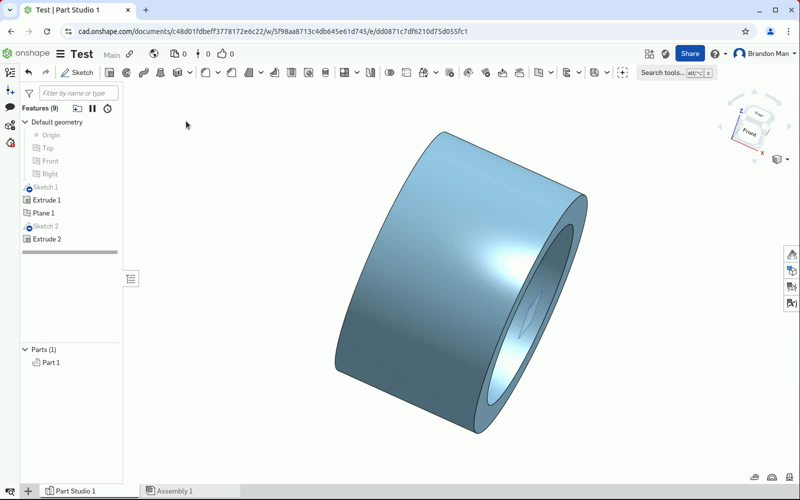
key(down, 2)
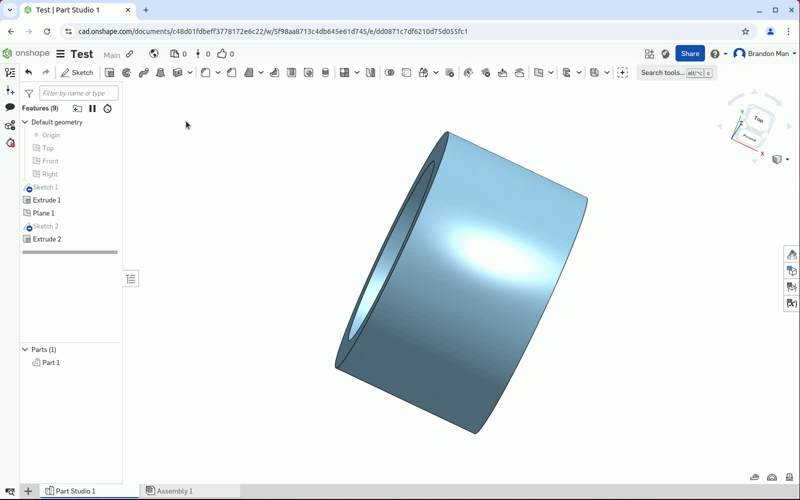
key(up, 2)
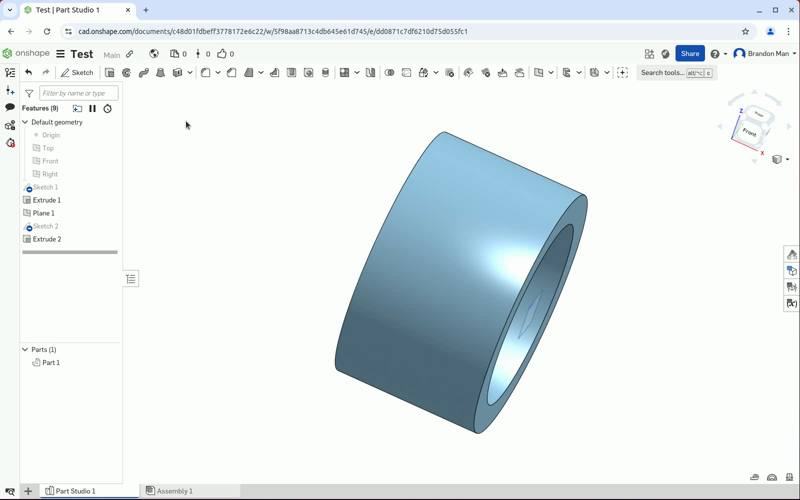
key(left, 2)
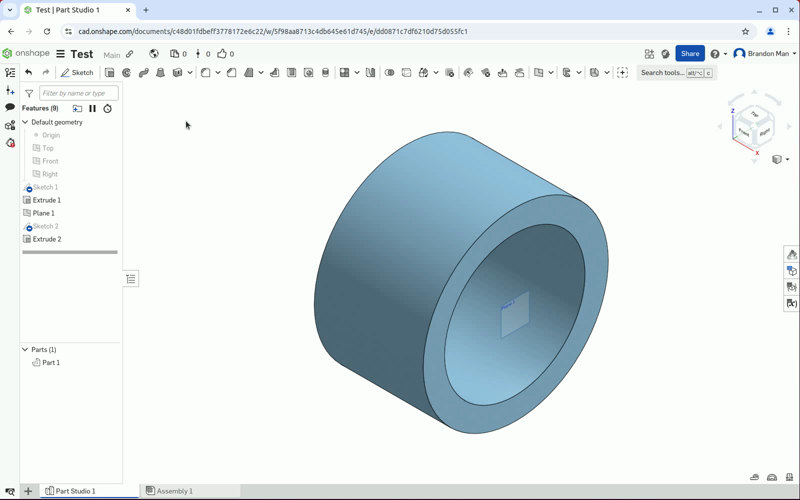
mouse_move(73, 189)
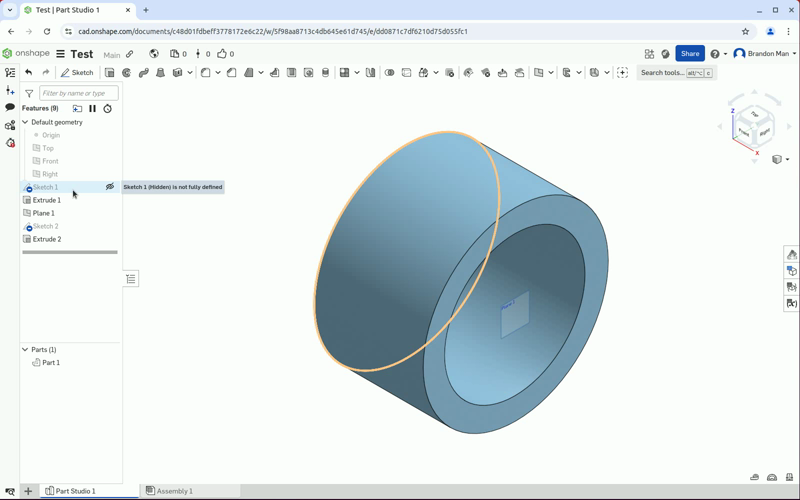
click(73, 189)